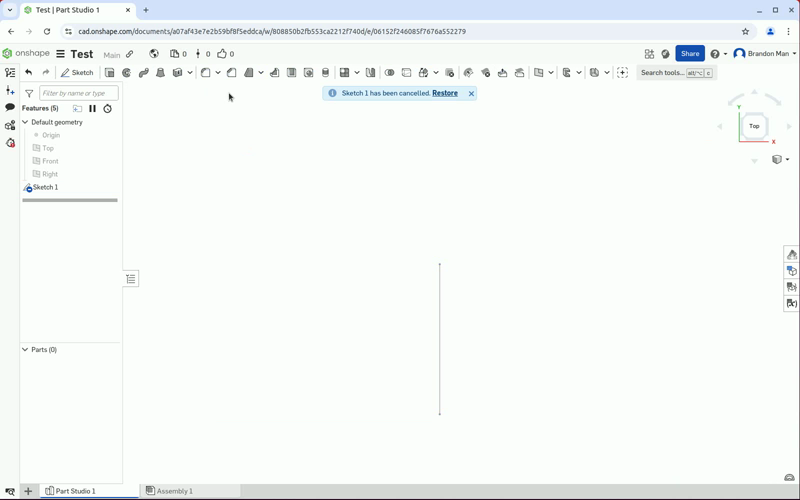
key(shift+h)
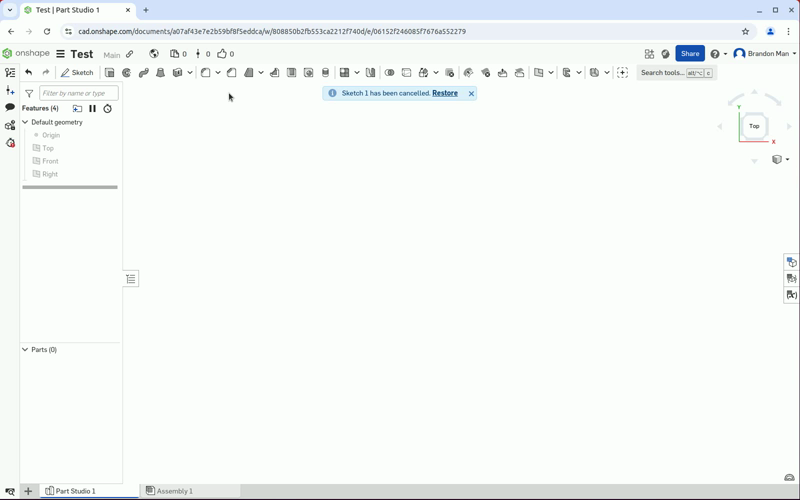
mouse_move(73, 352)
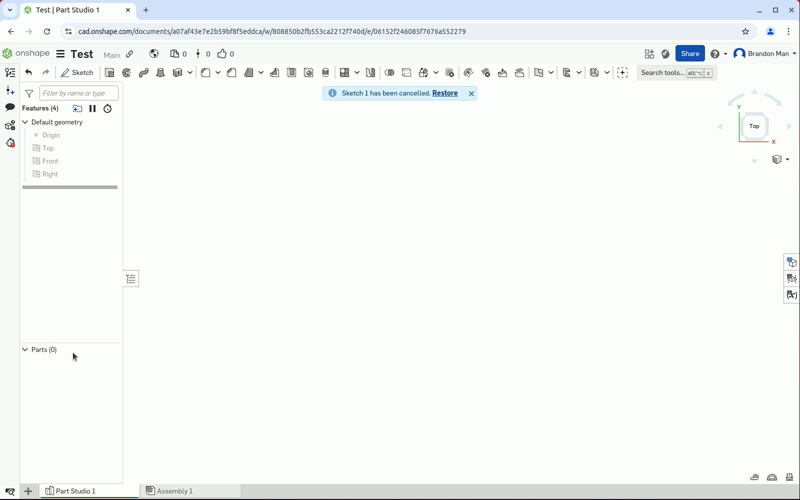
key(y)
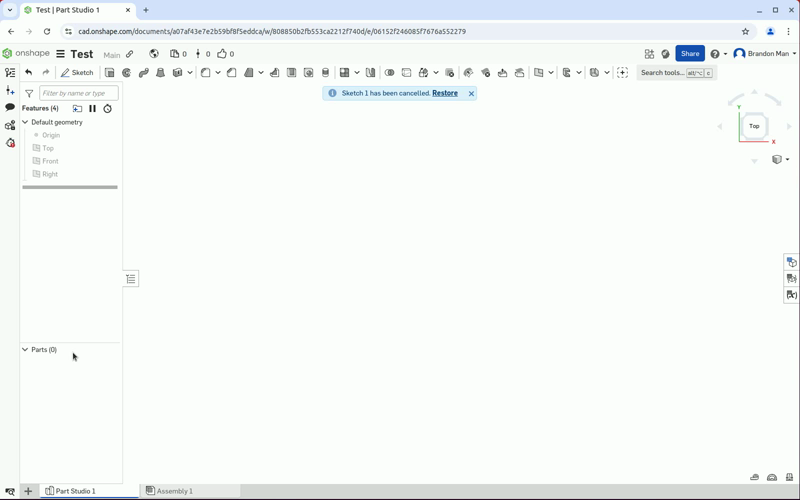
key(shift+p)
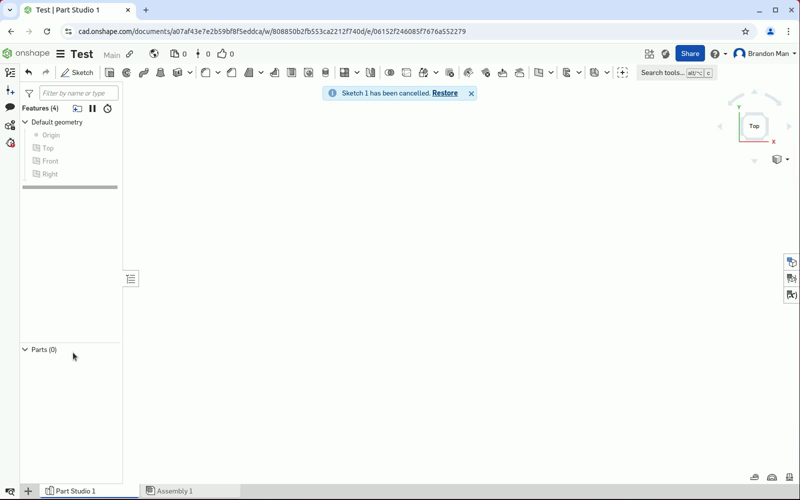
key(space)
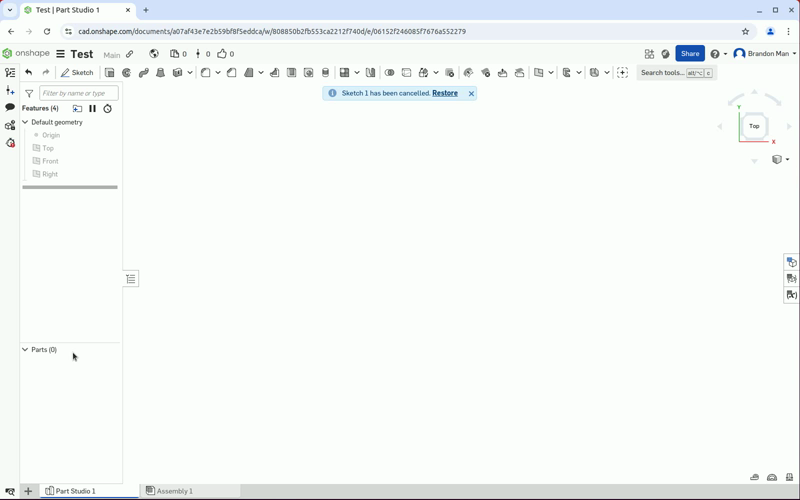
key_down(shift)
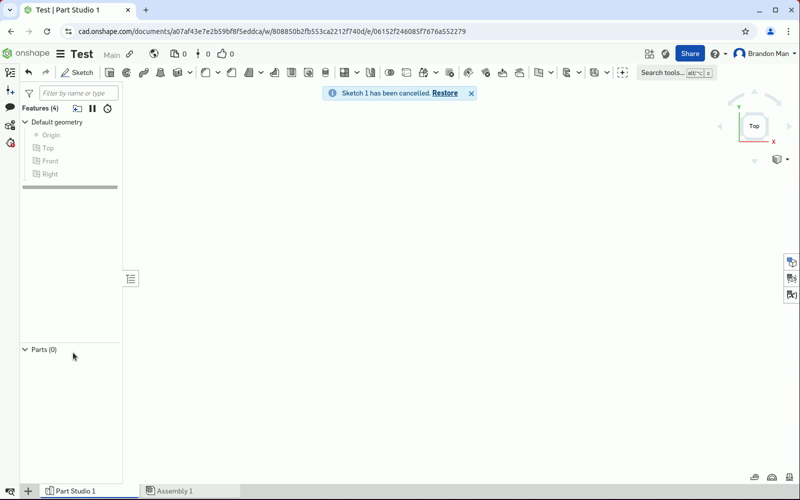
key(up)
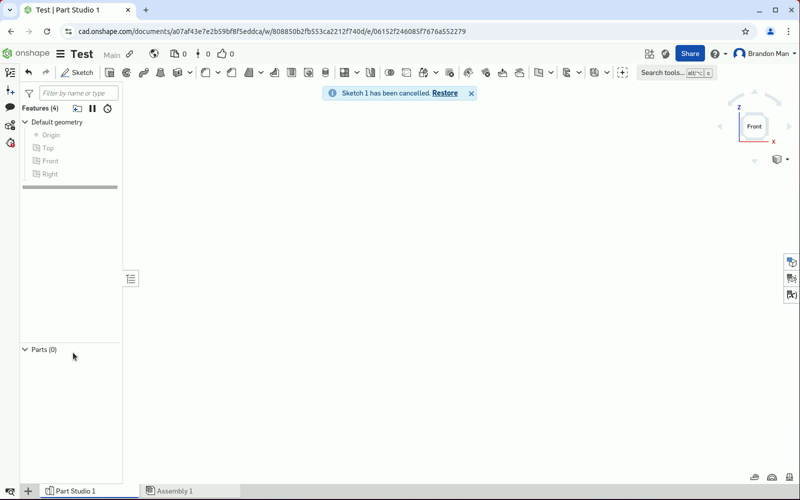
key_up(shift)
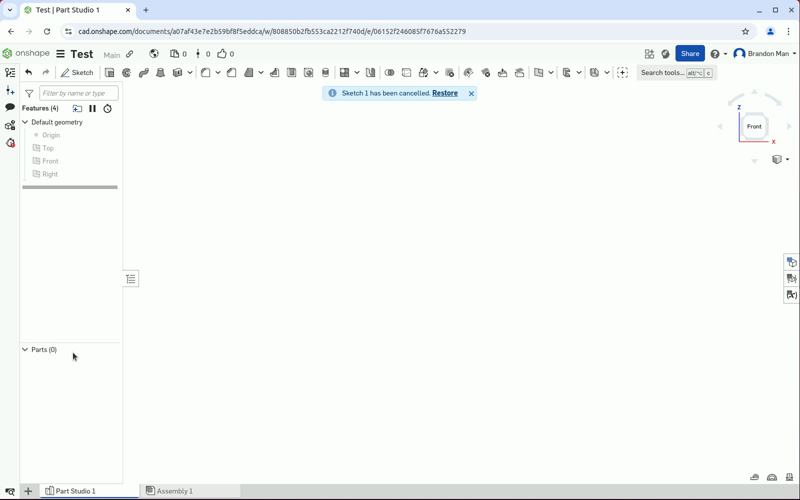
mouse_move(73, 352)
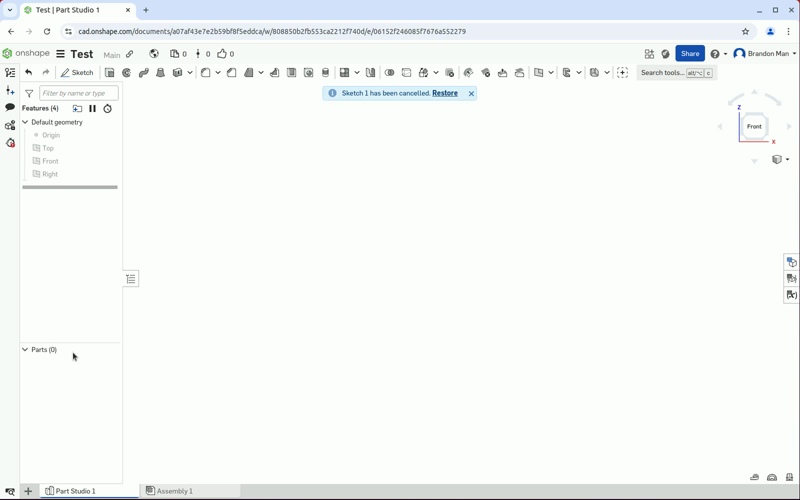
key(shift+y)
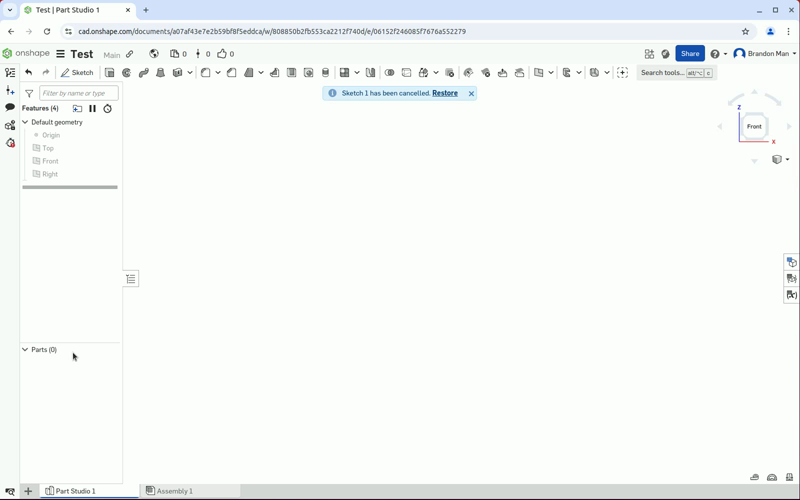
key(shift+s)
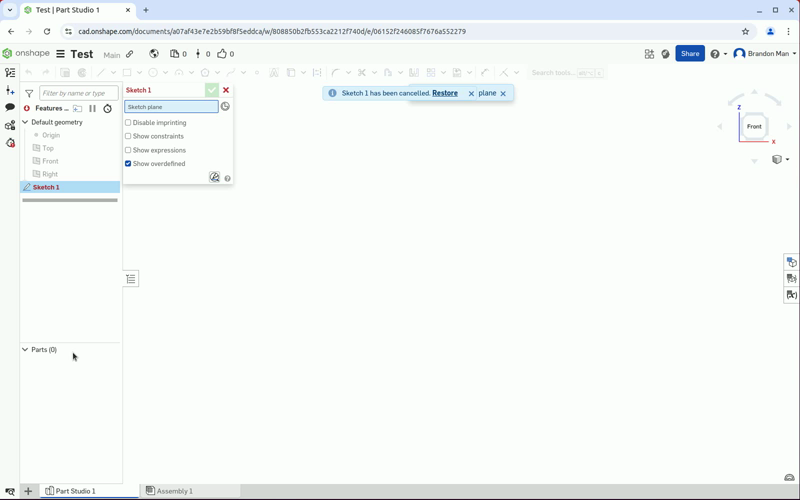
mouse_move(73, 163)
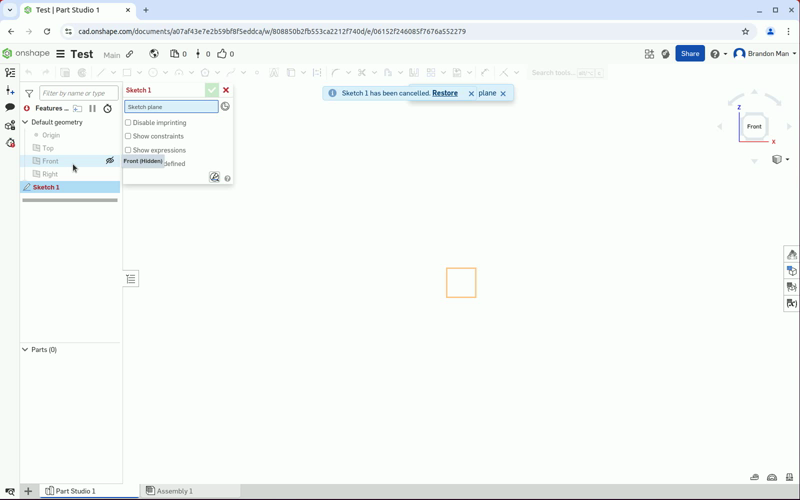
click(73, 163)
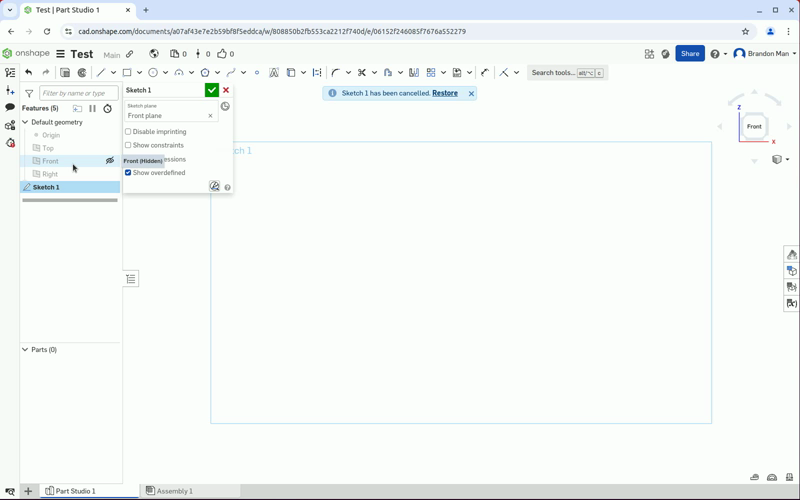
mouse_move(73, 352)
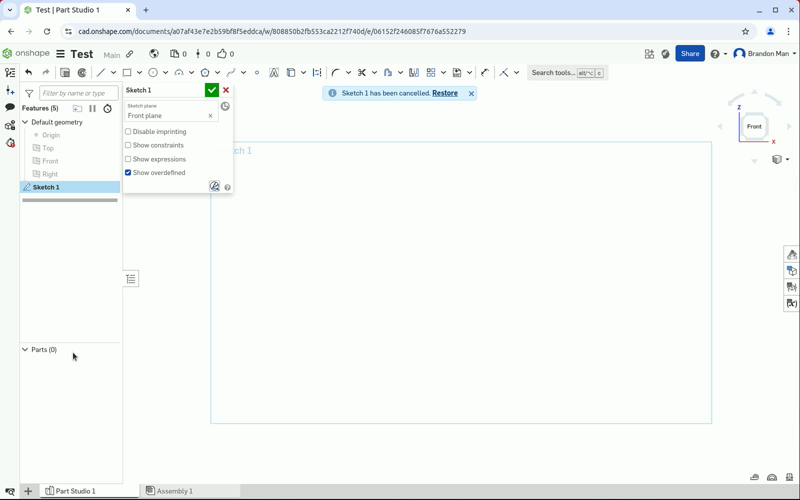
key(y)
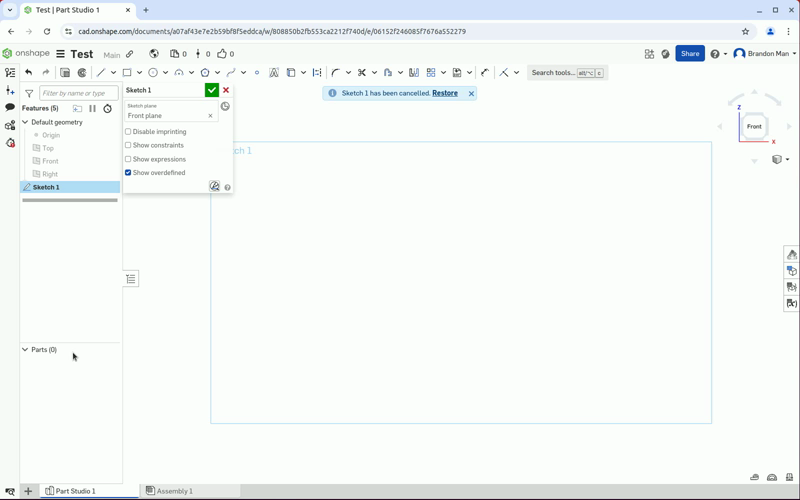
key(l)
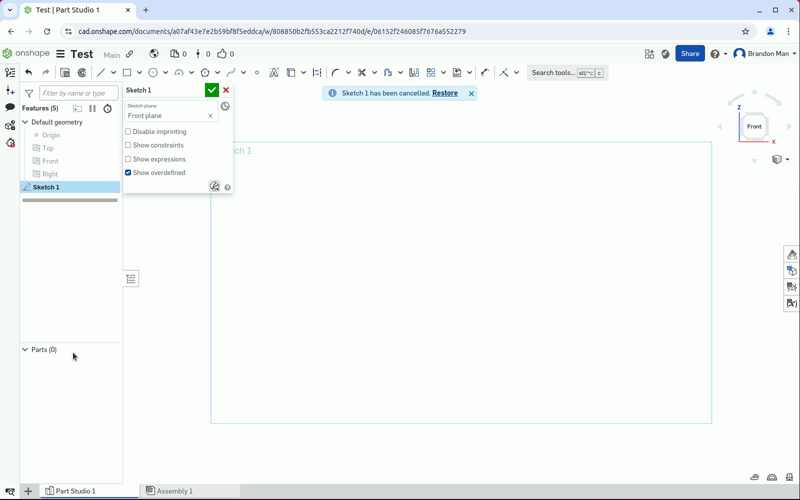
key_down(shift)
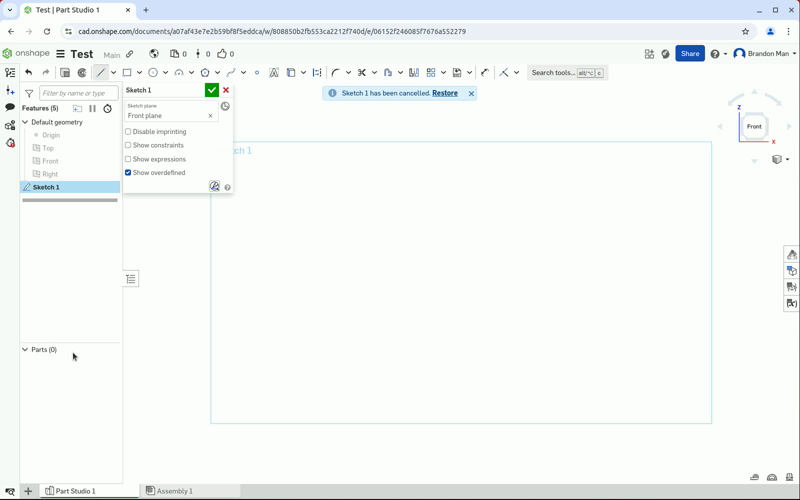
mouse_move(422, 282)
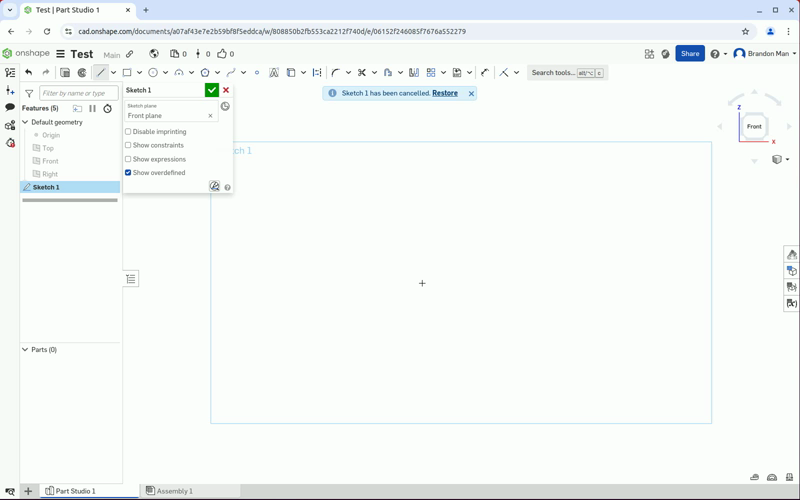
click(422, 282)
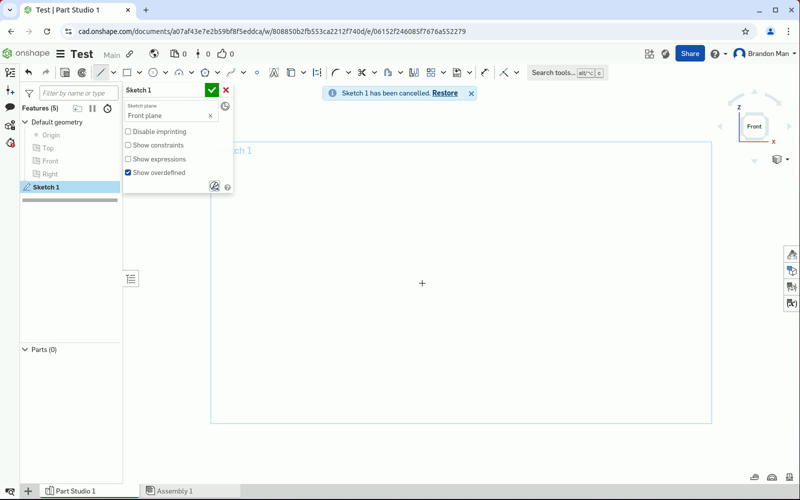
key_up(shift)
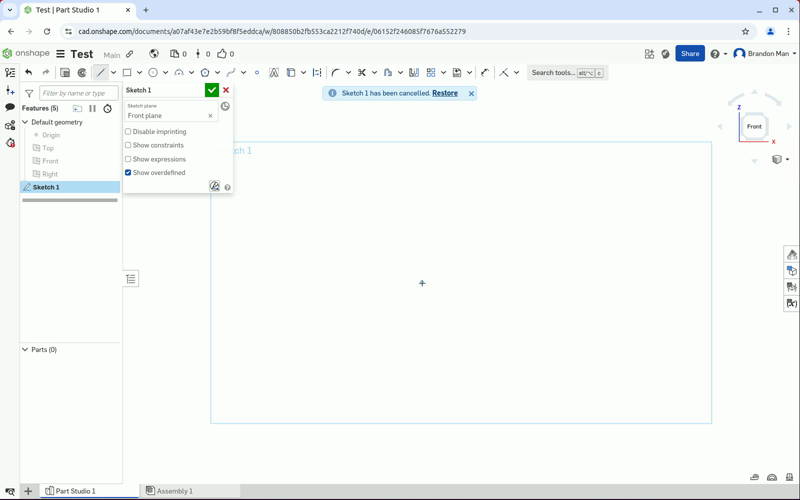
key_down(shift)
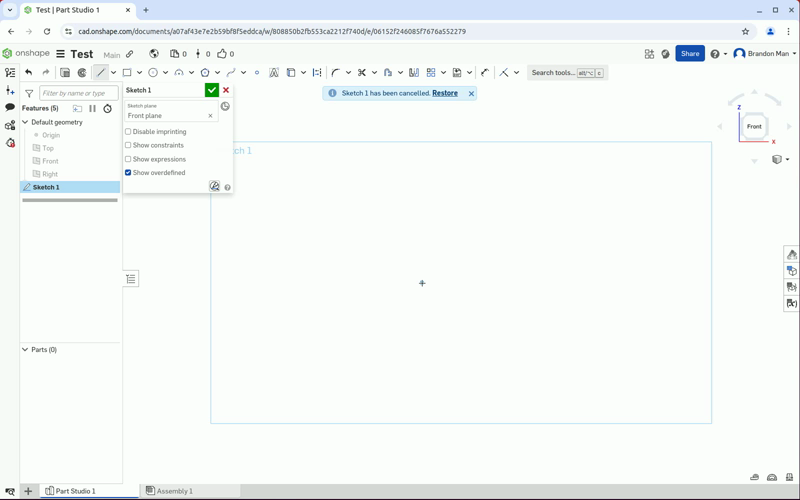
mouse_move(452, 282)
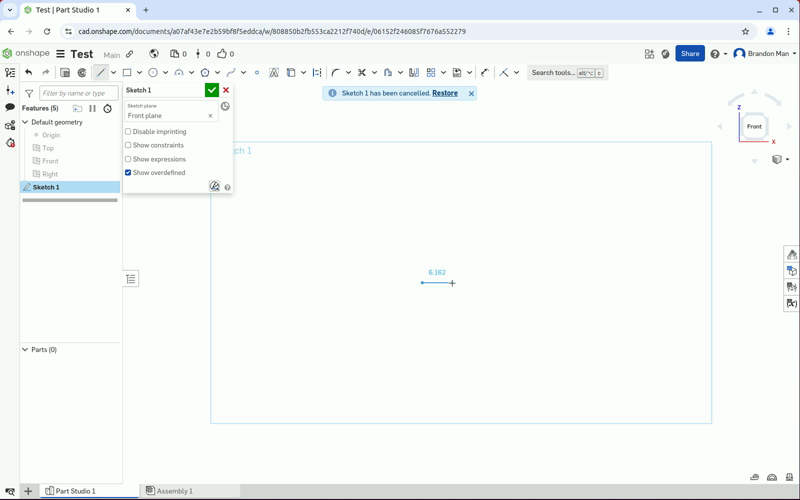
mouse_move(461, 282)
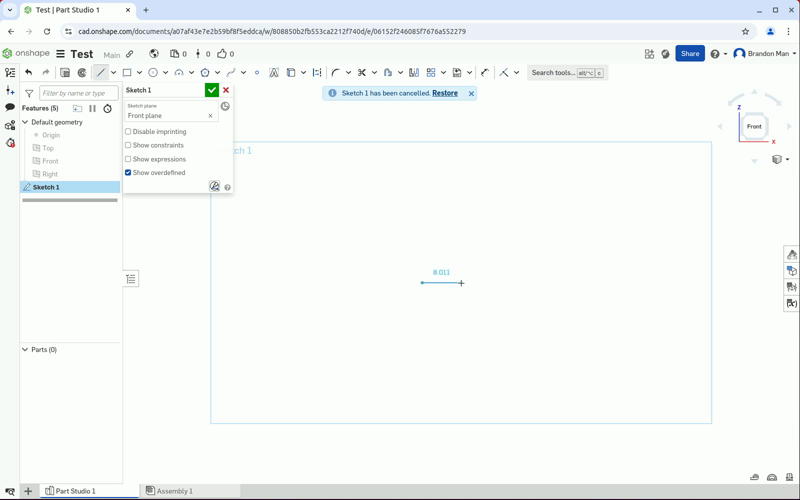
click(461, 282)
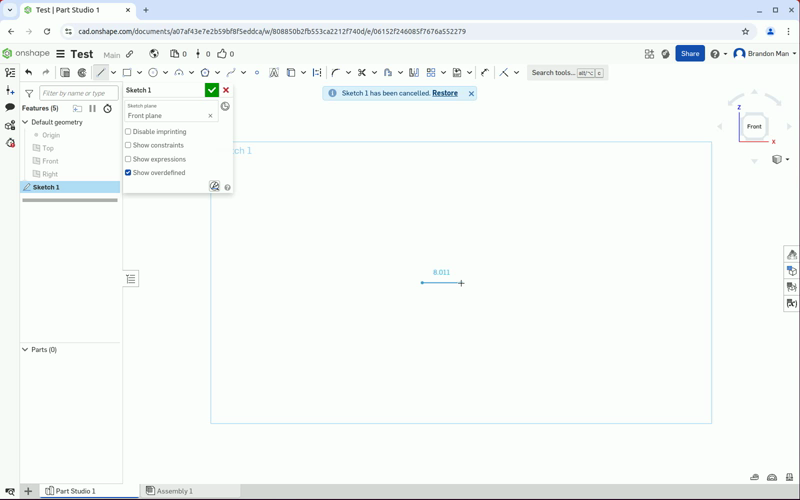
key_up(shift)
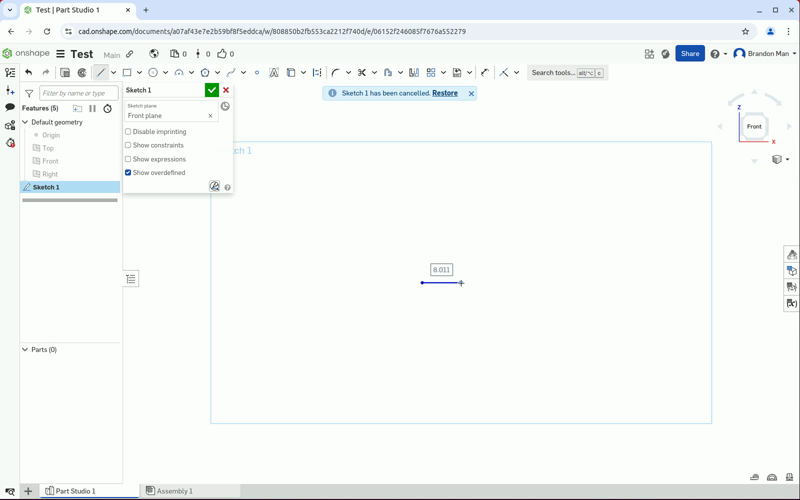
key_down(shift)
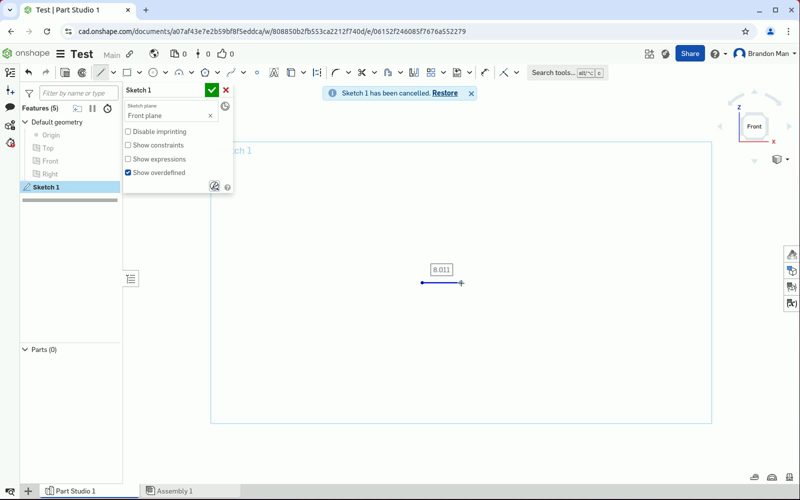
mouse_move(491, 282)
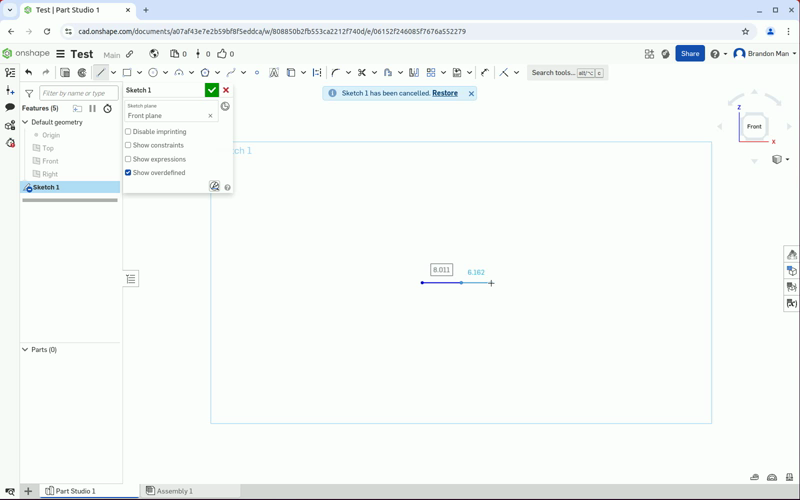
mouse_move(461, 243)
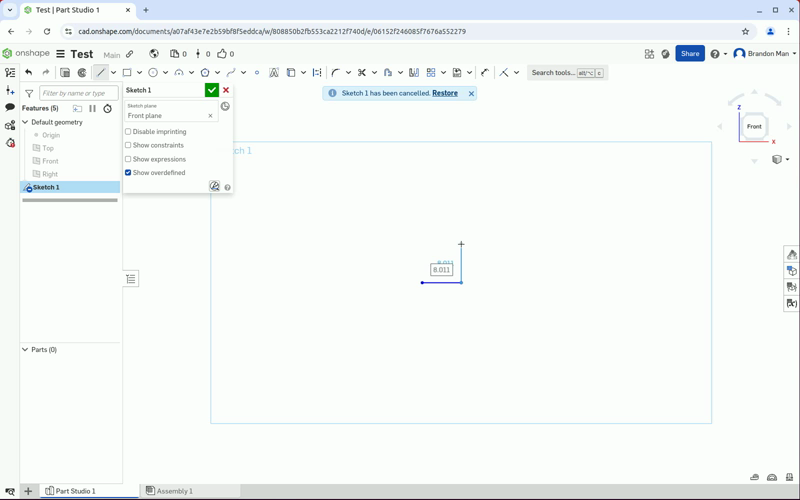
click(461, 243)
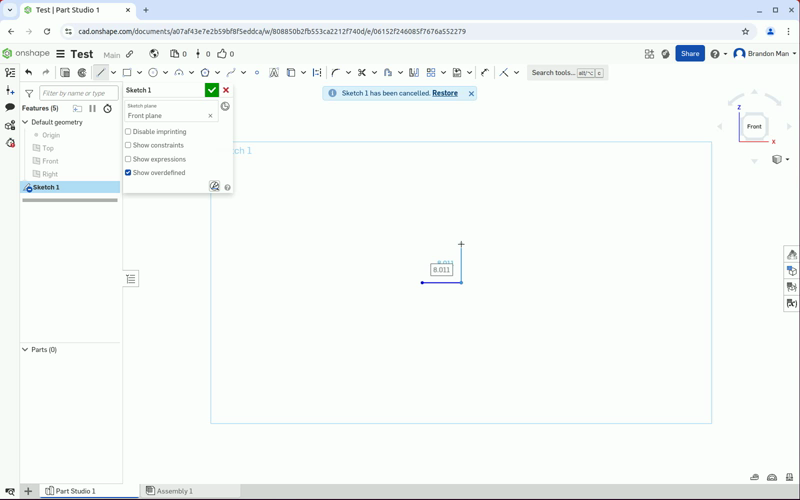
key_up(shift)
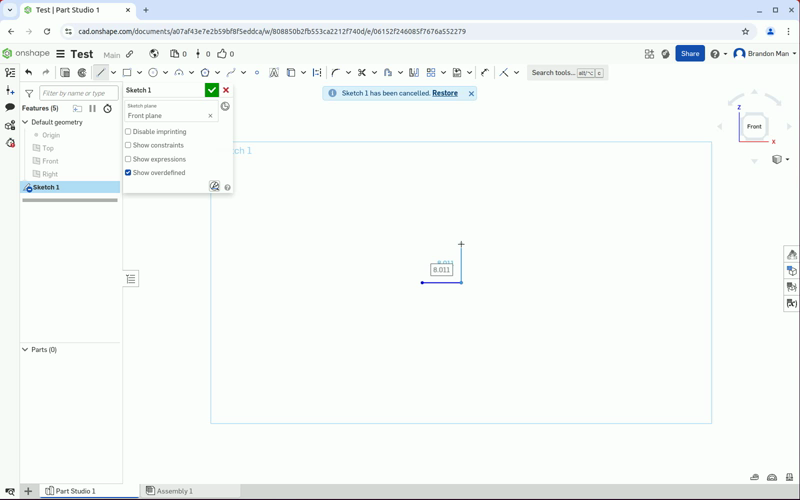
key_down(shift)
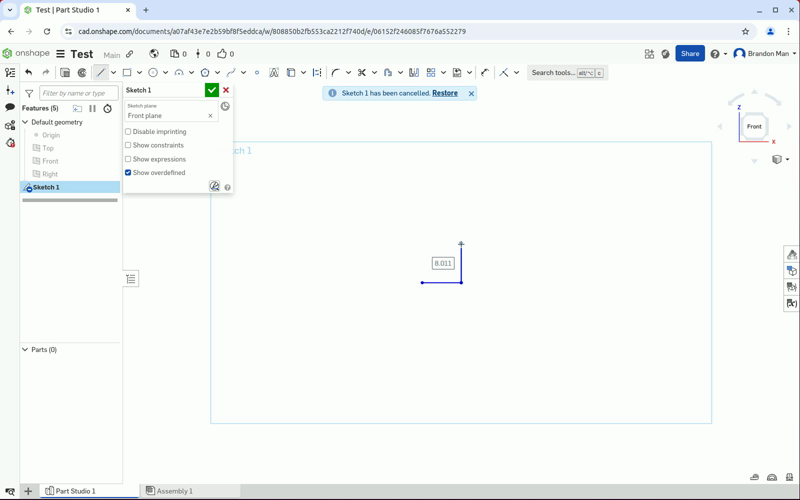
mouse_move(491, 243)
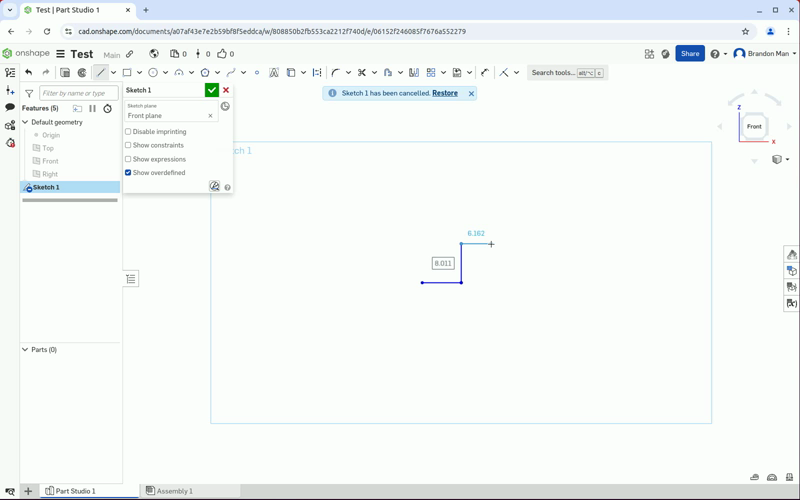
mouse_move(422, 243)
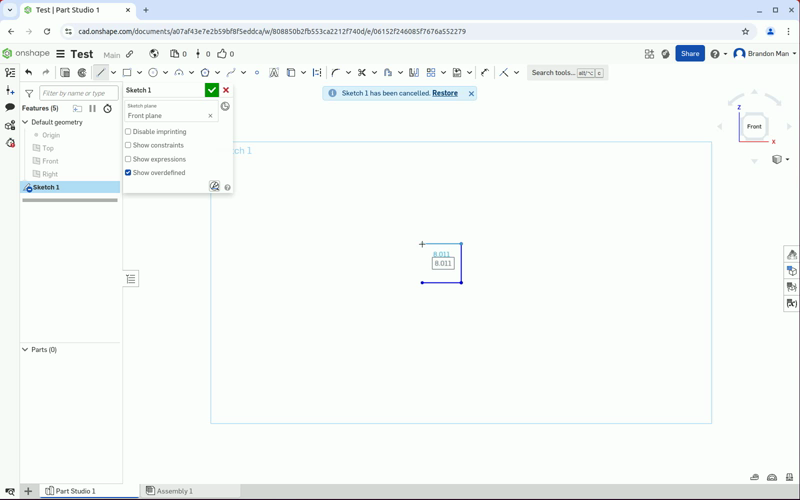
click(422, 243)
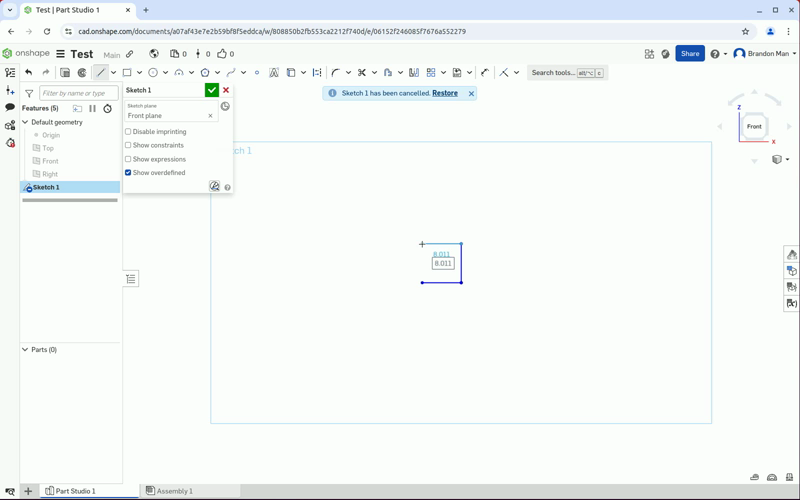
key_up(shift)
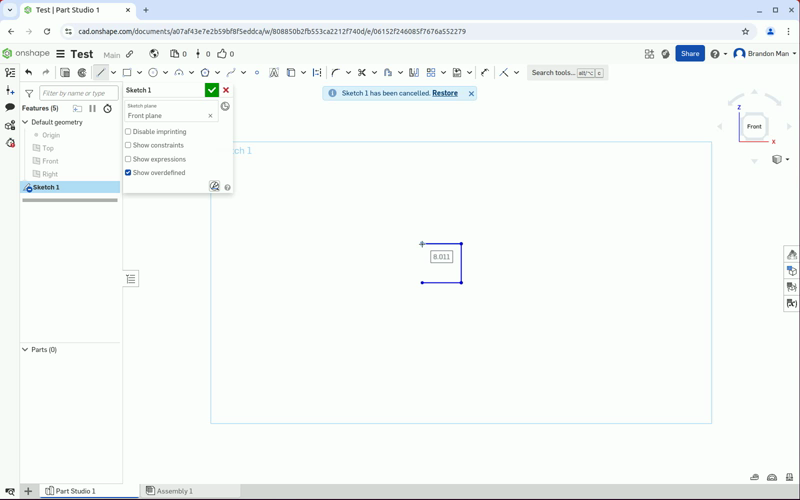
mouse_move(452, 243)
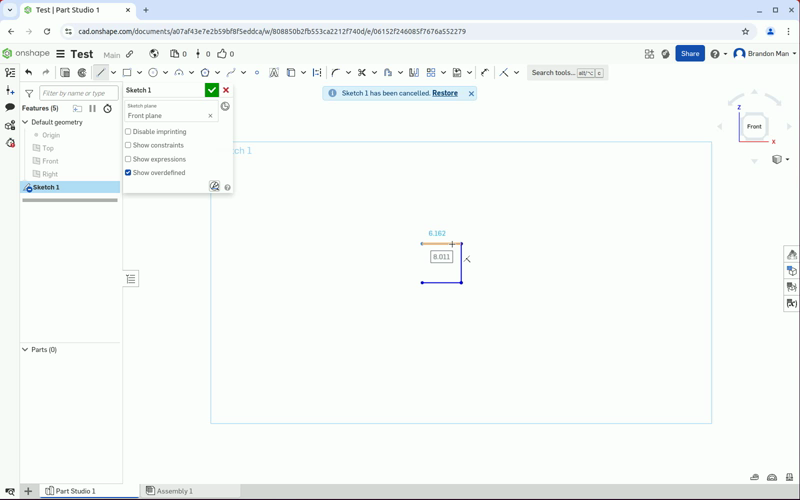
key_down(shift)
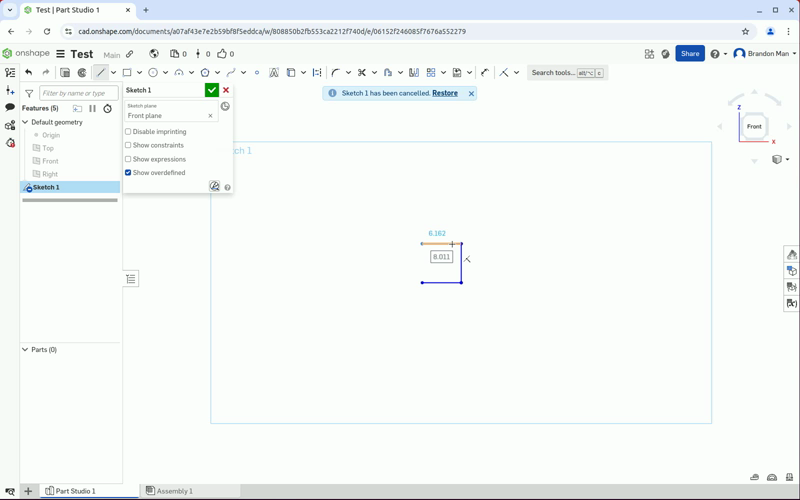
mouse_move(422, 282)
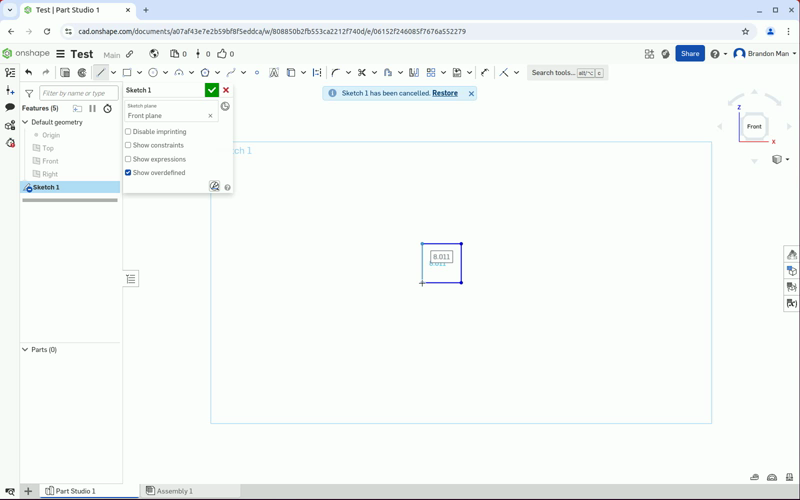
key_up(shift)
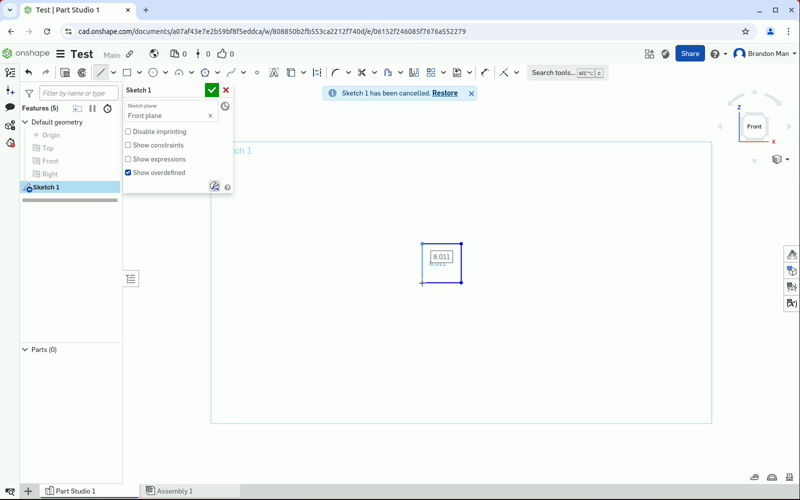
click(422, 282)
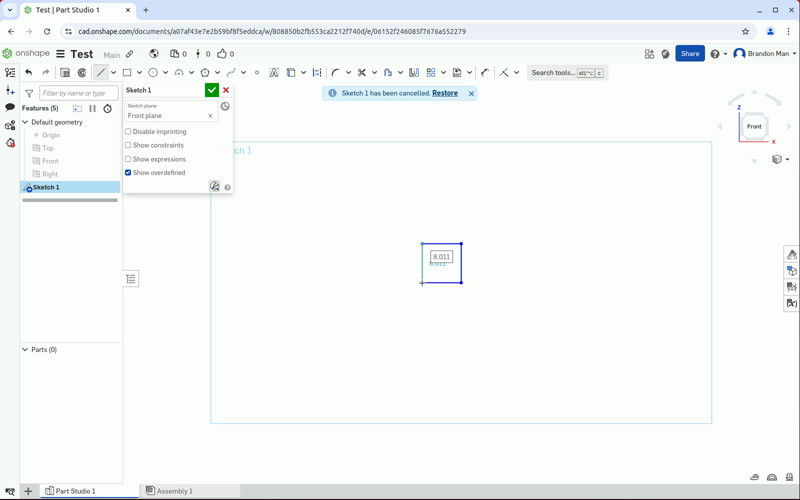
key(esc)
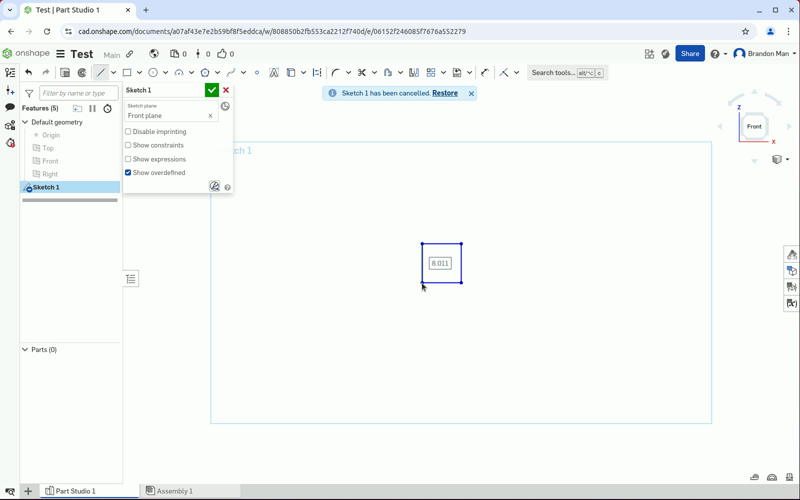
mouse_move(431, 251)
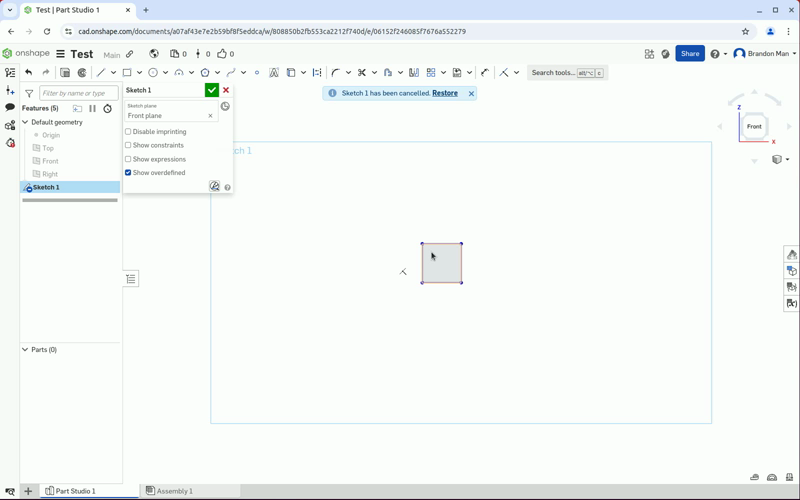
scroll(6)
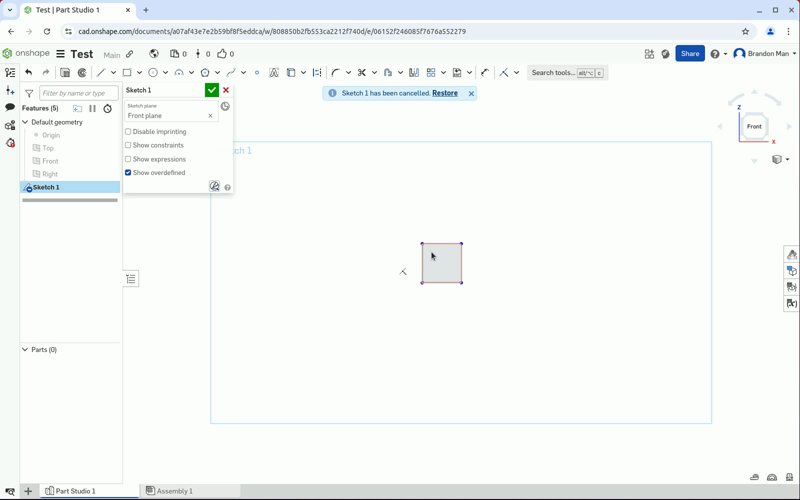
scroll(6)
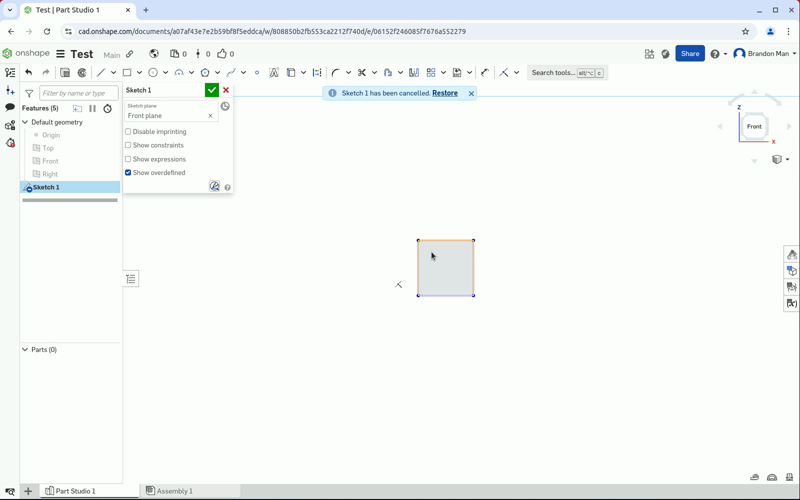
scroll(6)
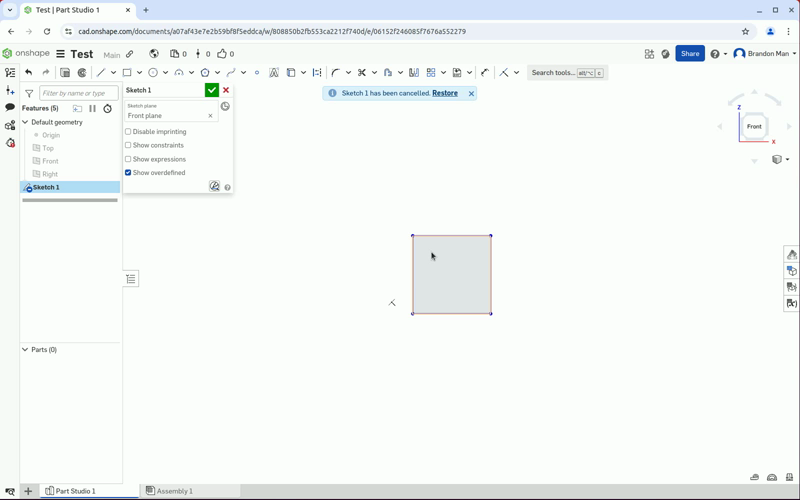
scroll(6)
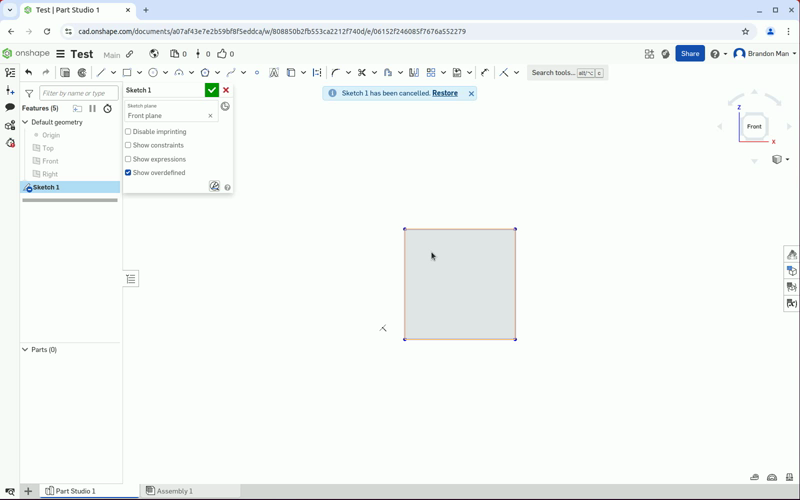
scroll(6)
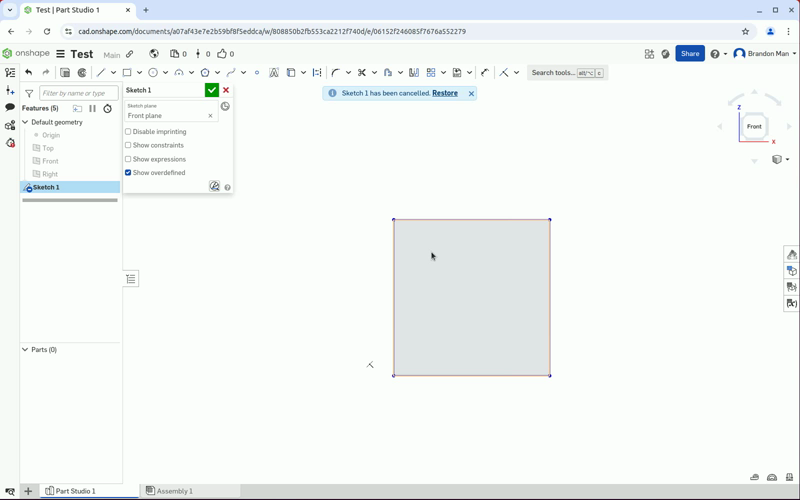
scroll(6)
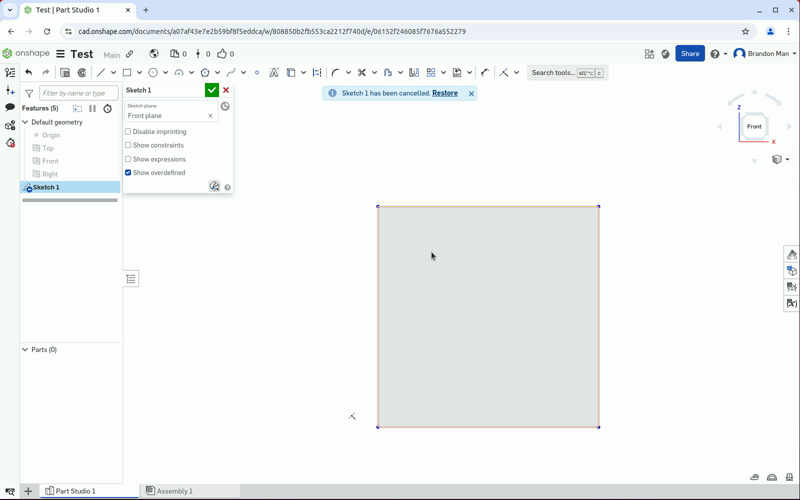
scroll(6)
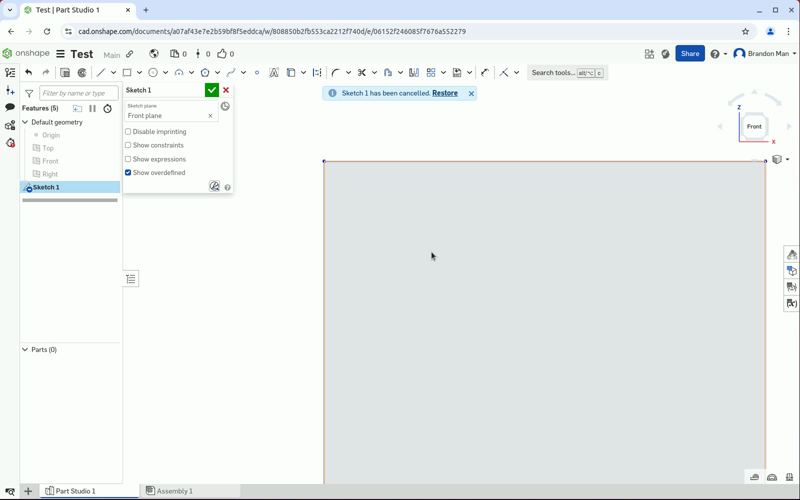
click(431, 251)
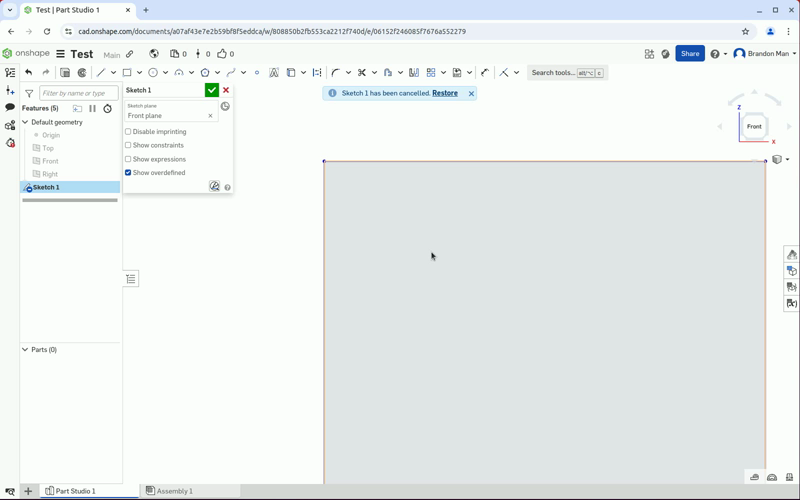
scroll(-6)
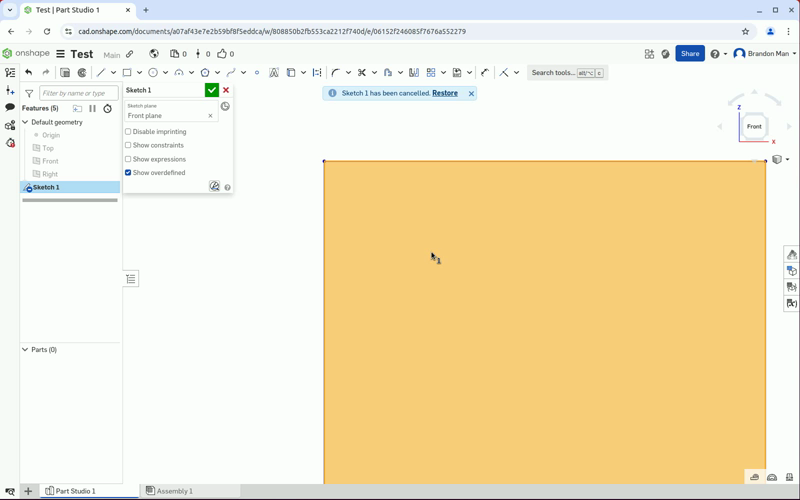
scroll(-6)
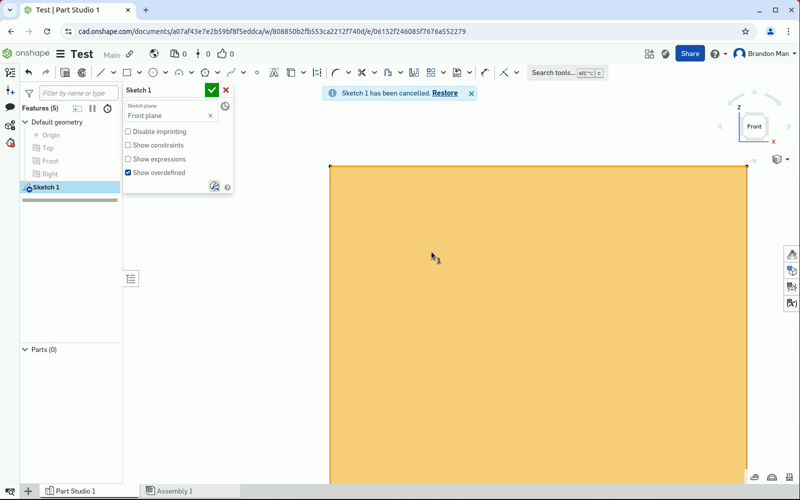
scroll(-6)
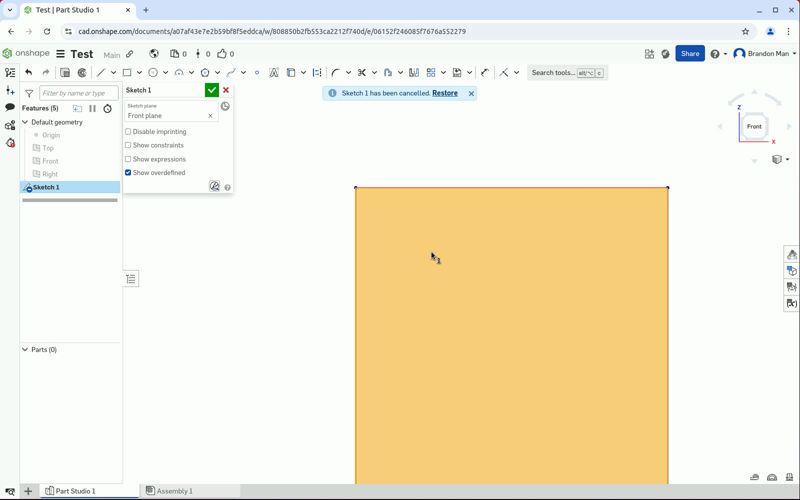
scroll(-6)
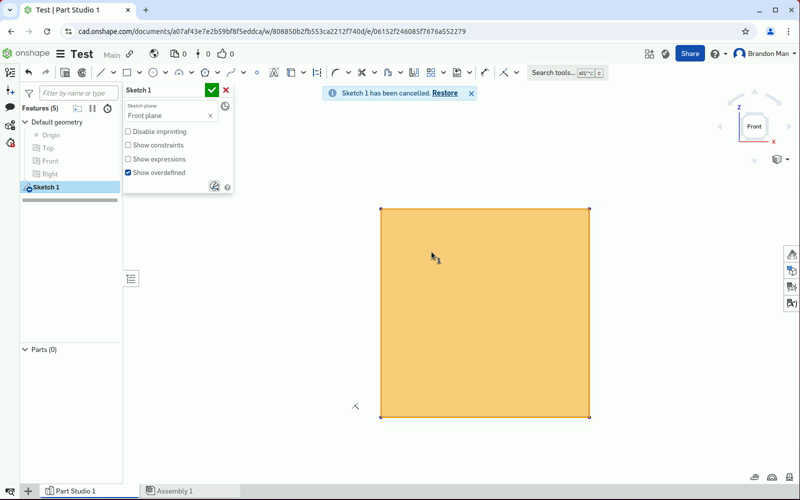
scroll(-6)
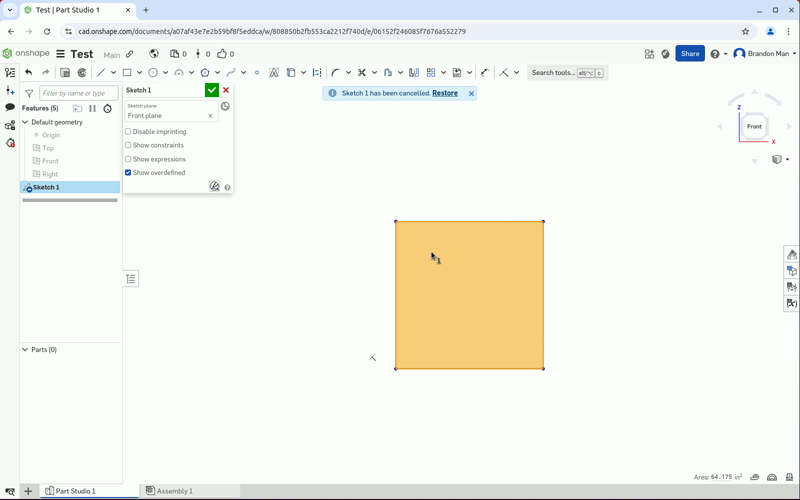
scroll(-6)
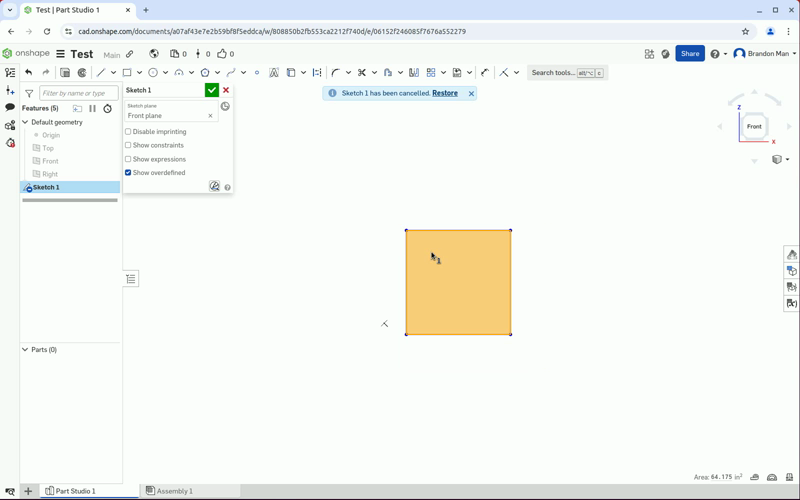
scroll(-6)
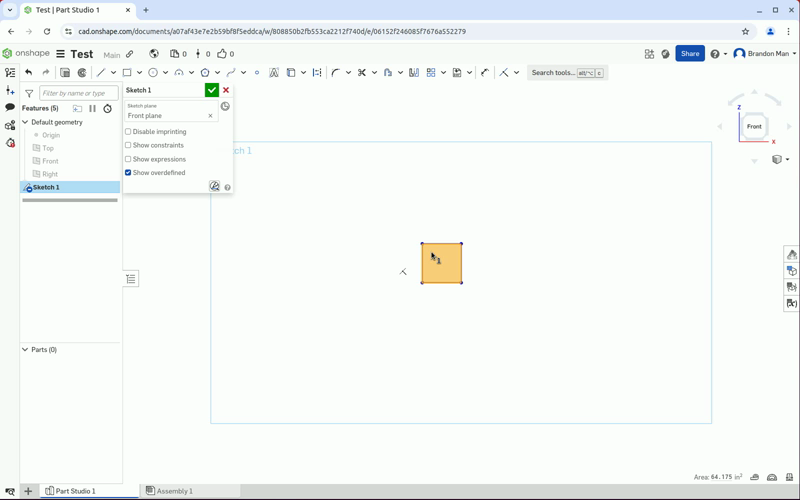
mouse_move(73, 352)
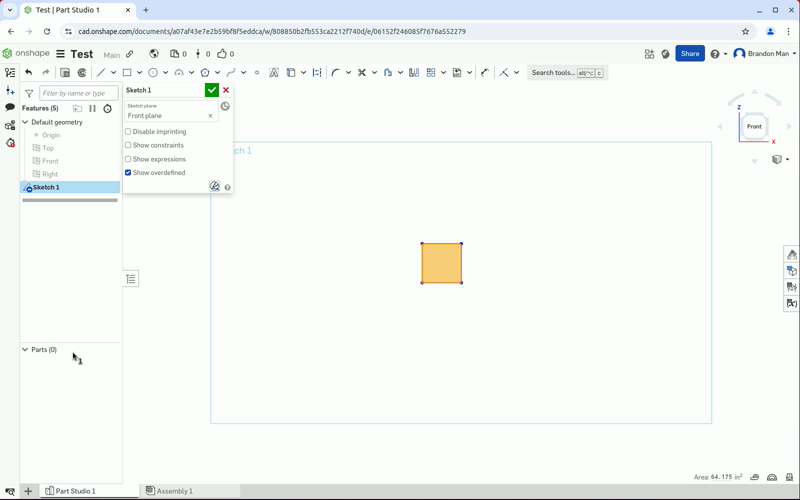
key(shift+y)
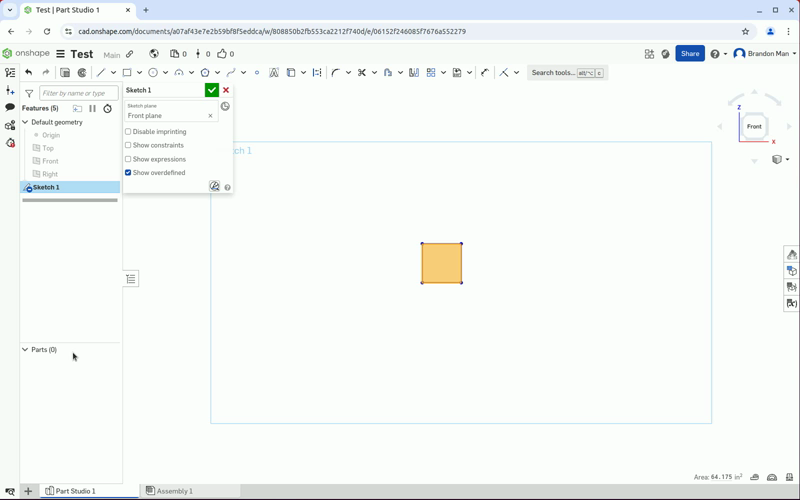
key(shift+e)
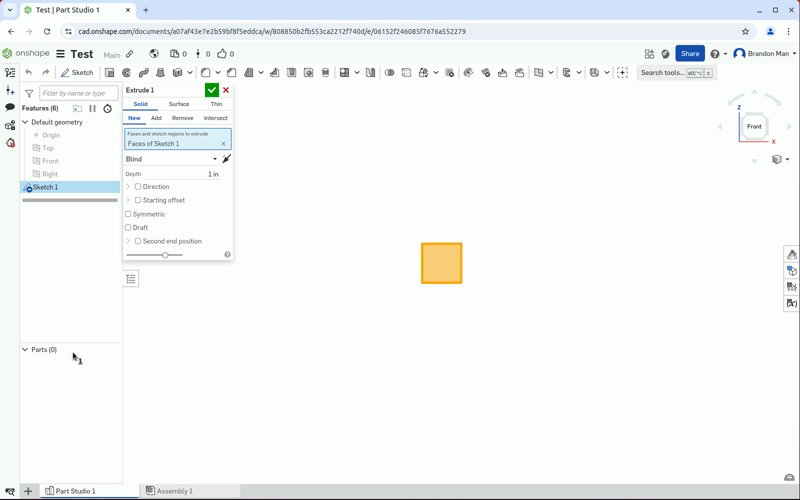
mouse_move(143, 106)
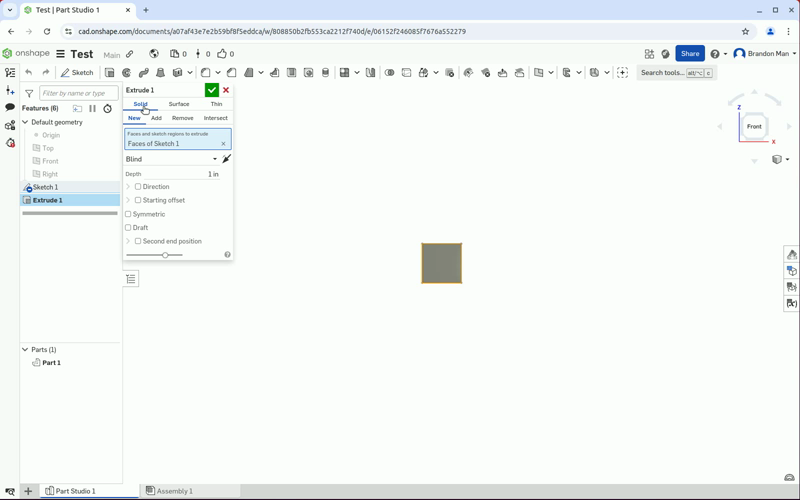
click(143, 106)
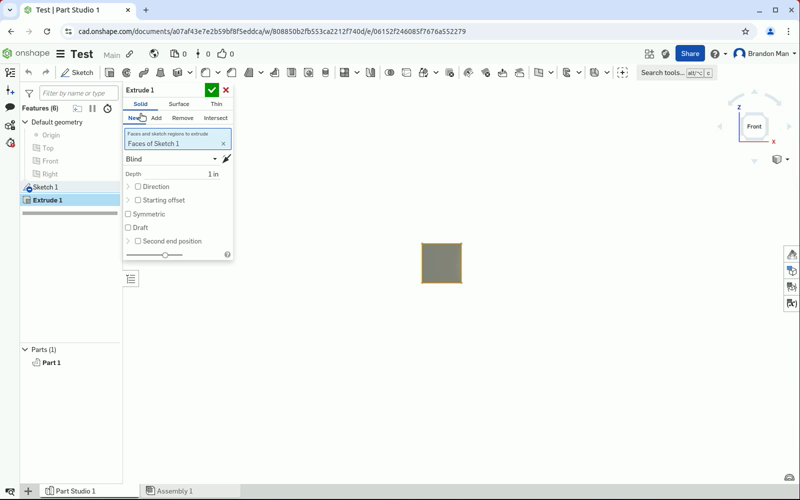
mouse_move(137, 120)
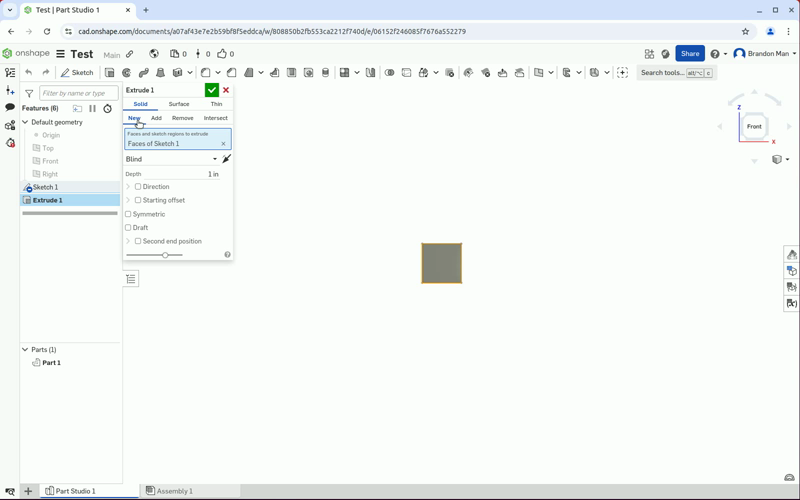
click(137, 120)
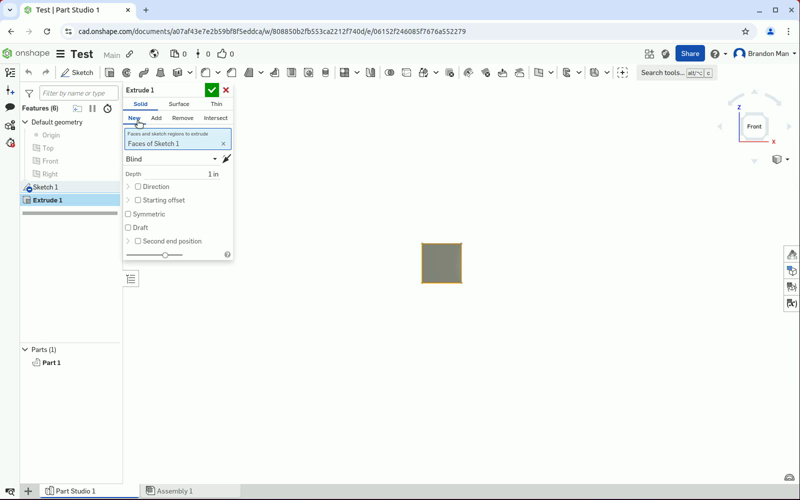
key(tab, 4)
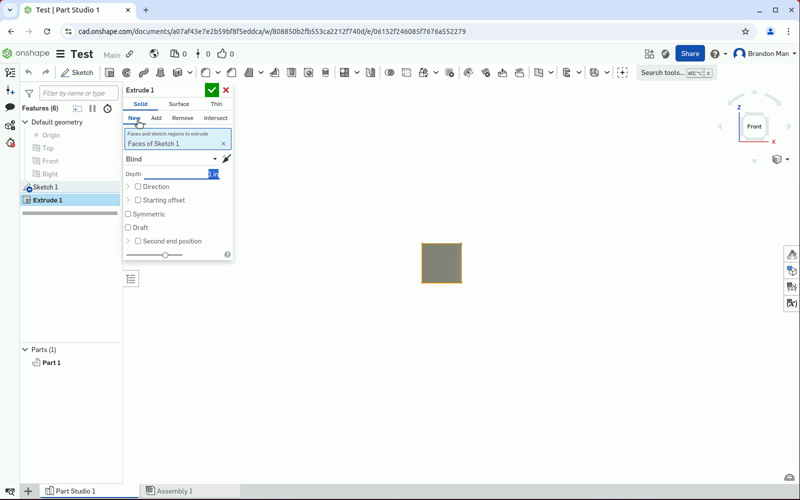
text(23.108)
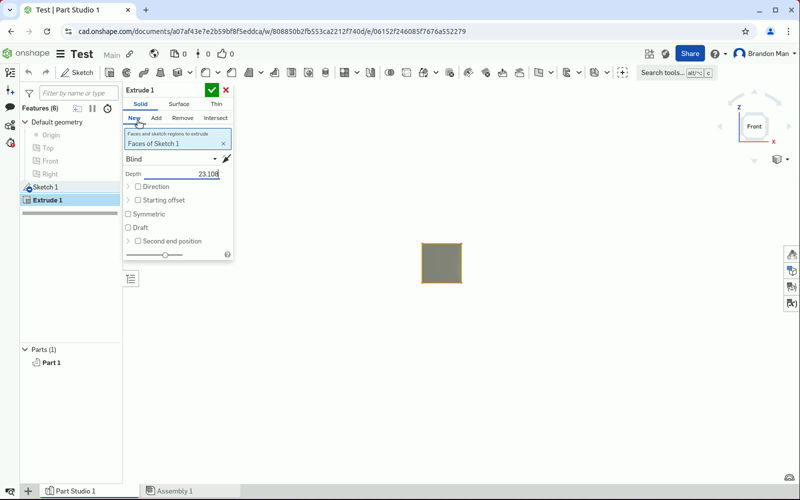
key(enter)
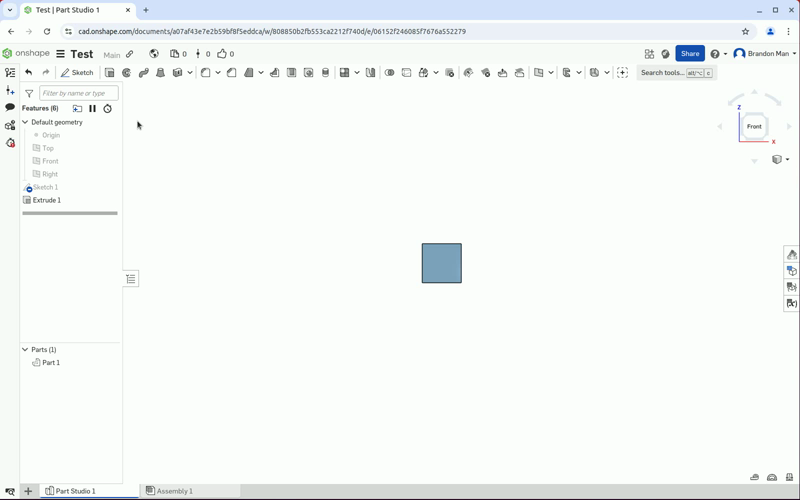
key(shift+h)
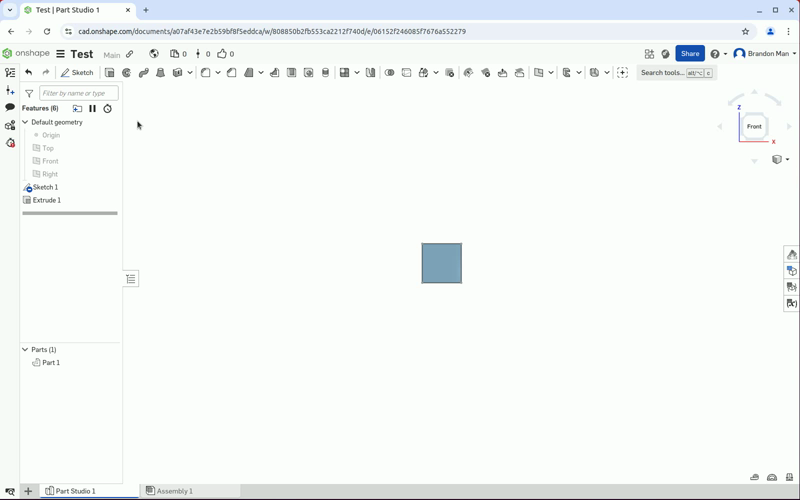
key(shift+h)
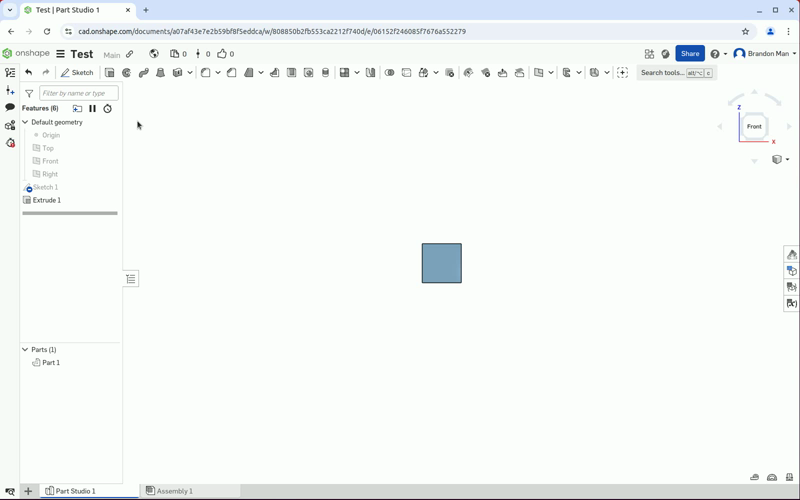
mouse_move(73, 189)
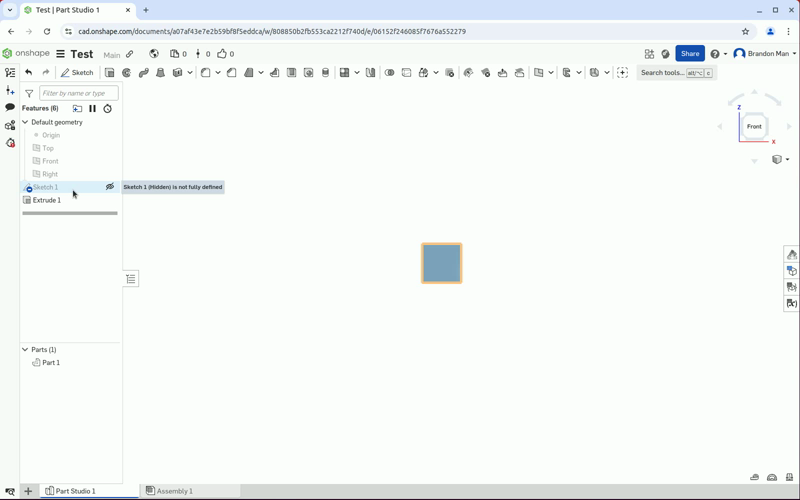
click(73, 189)
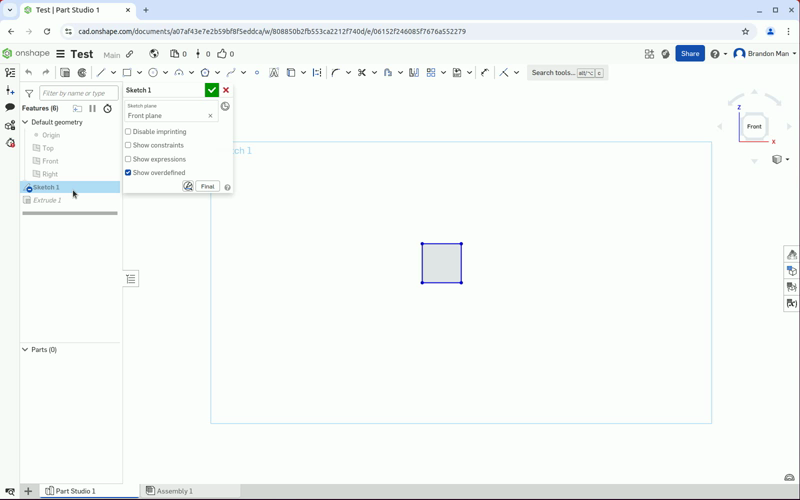
mouse_move(229, 92)
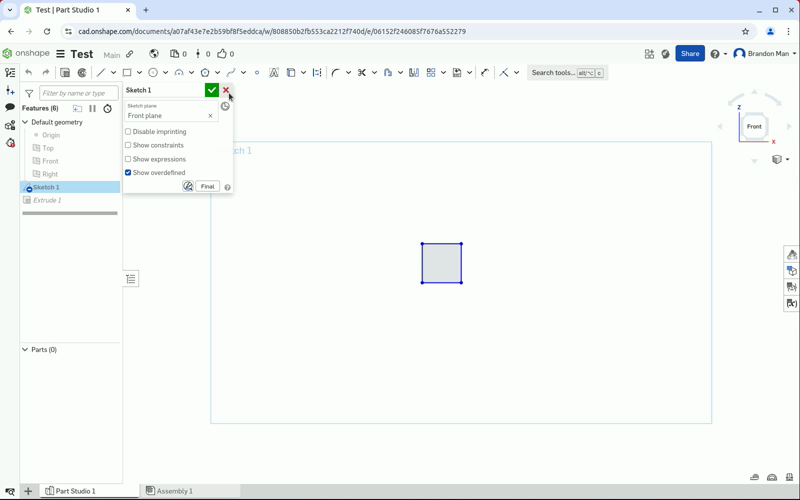
click(229, 92)
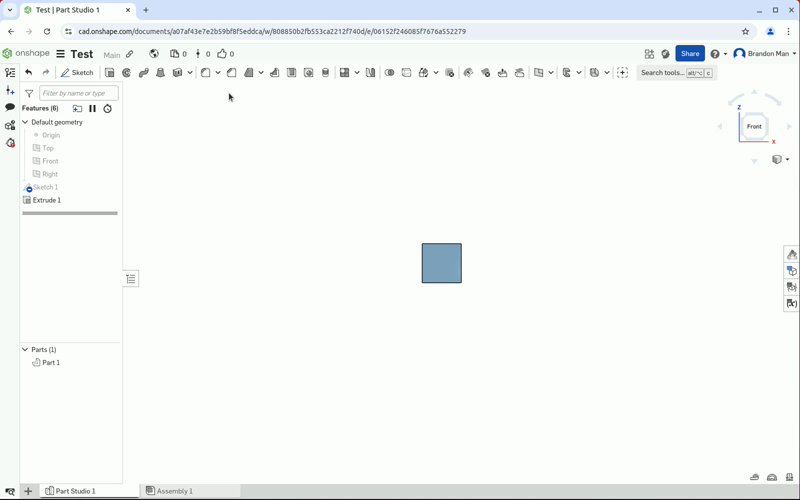
mouse_move(541, 75)
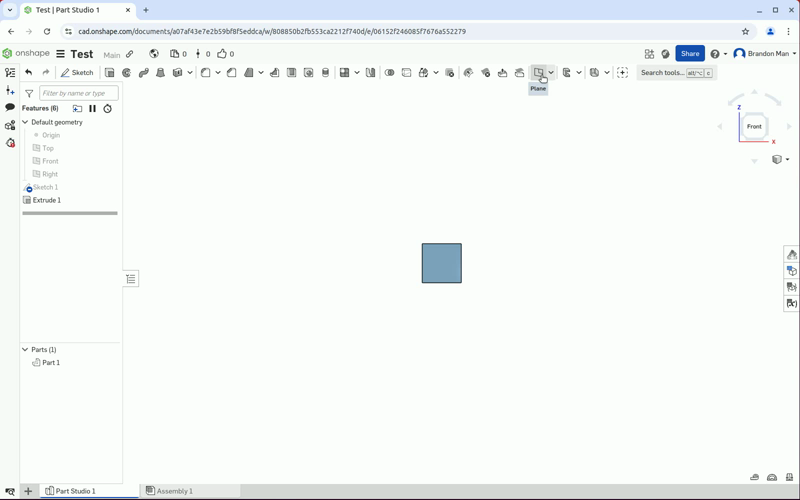
click(541, 75)
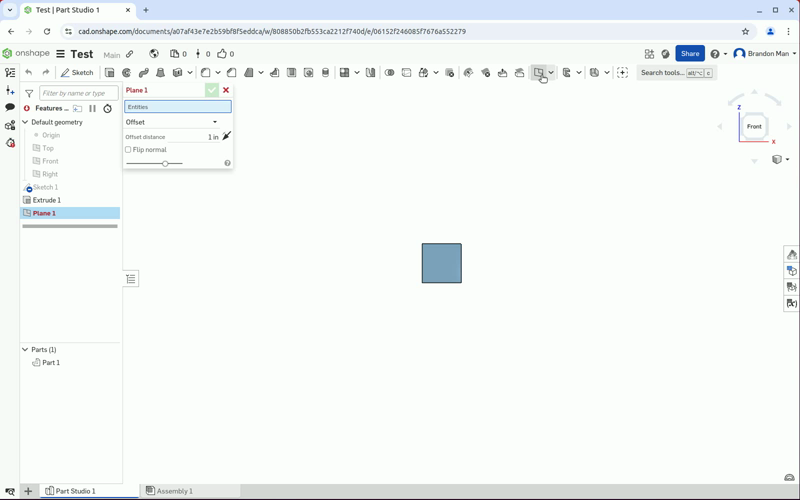
mouse_move(73, 163)
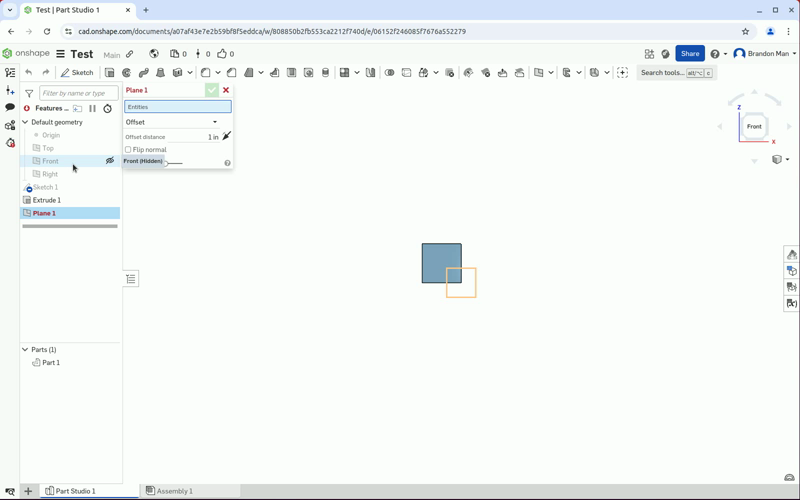
click(73, 163)
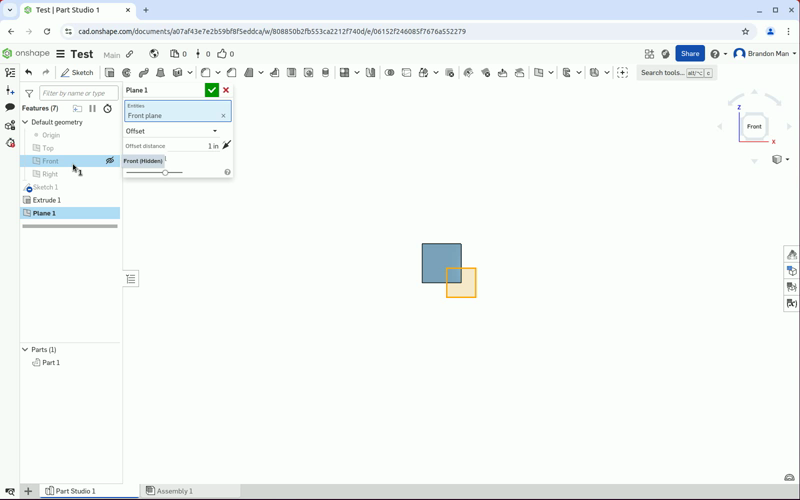
key(tab, 2)
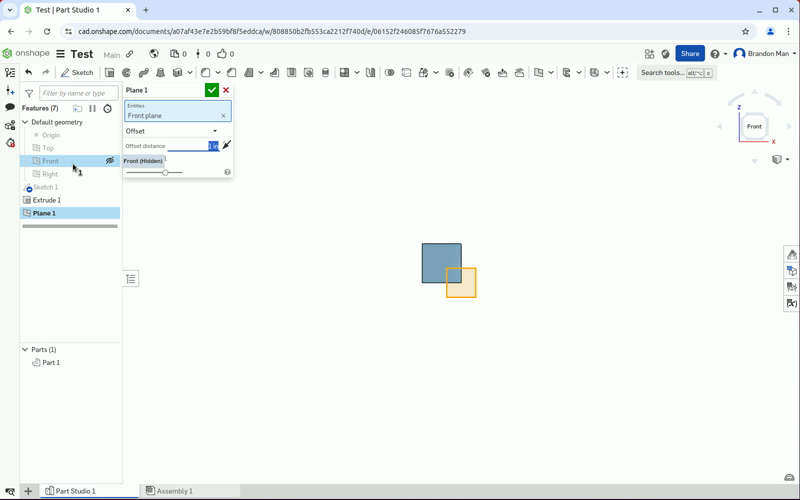
text(23.108)
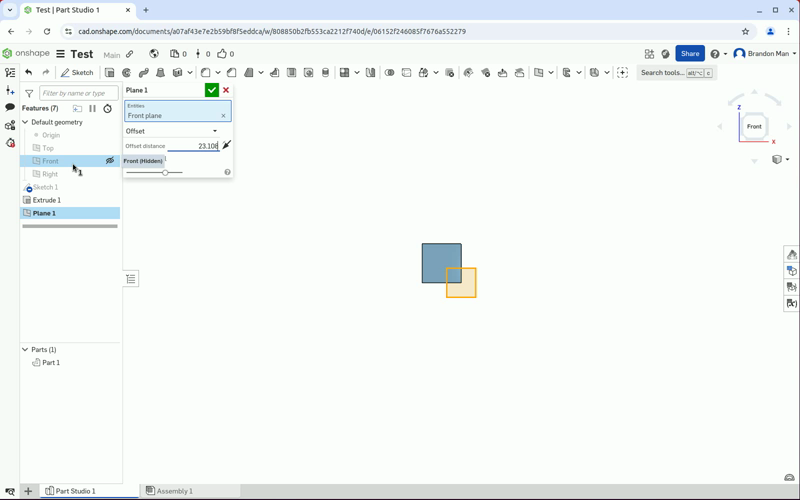
key(enter, 2)
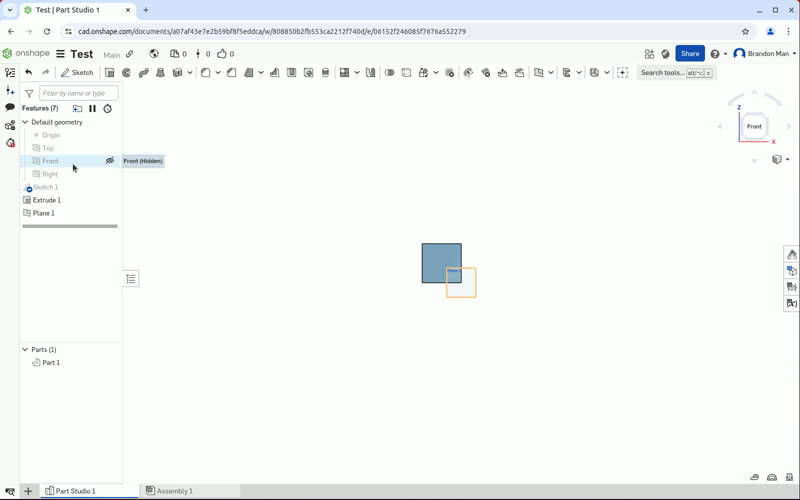
key(shift+s)
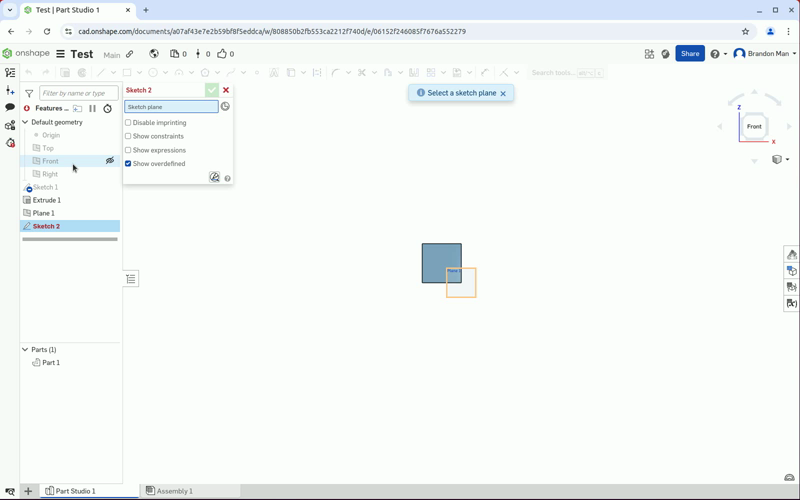
mouse_move(73, 215)
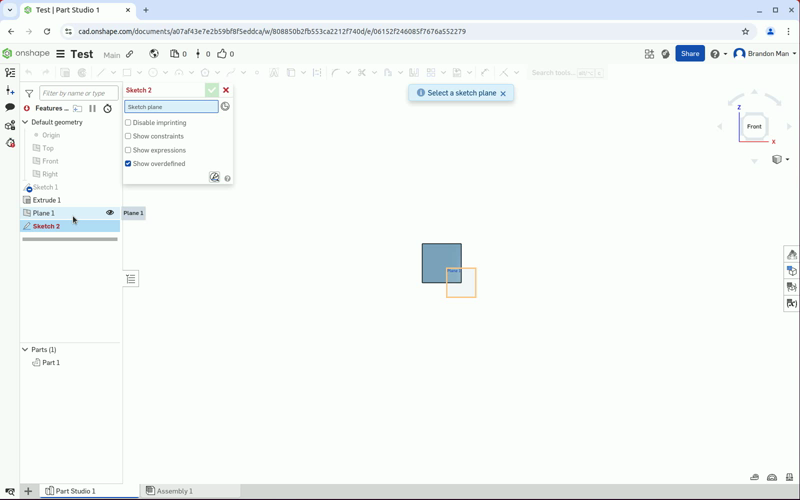
click(73, 215)
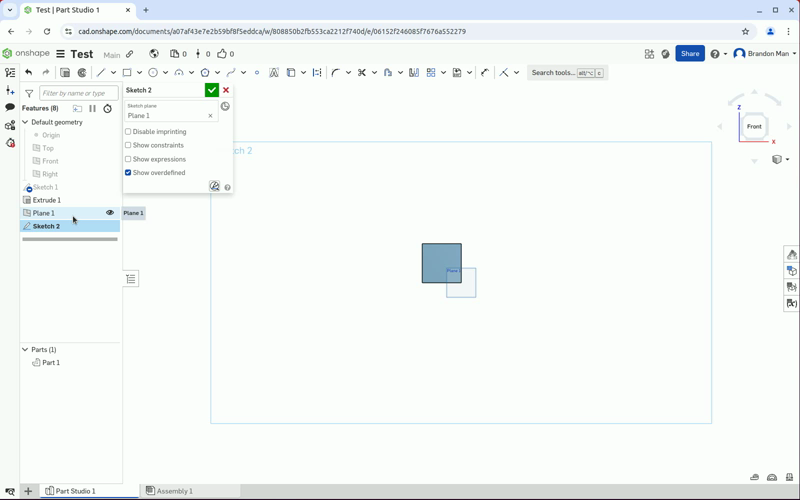
mouse_move(73, 352)
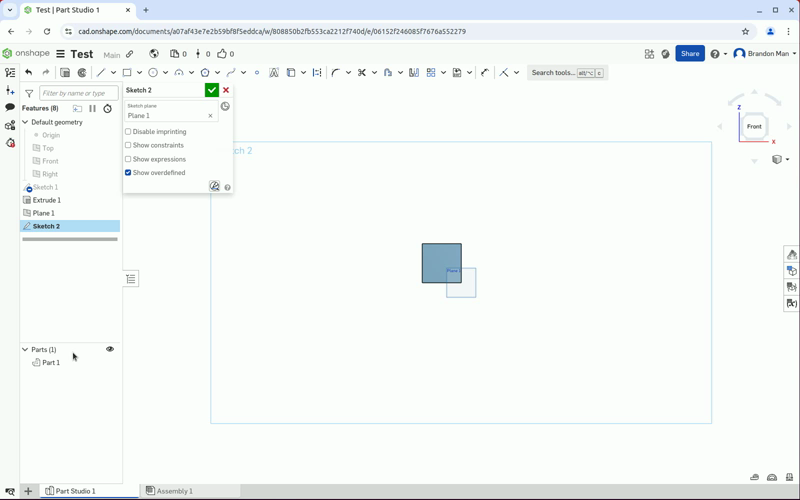
key(y)
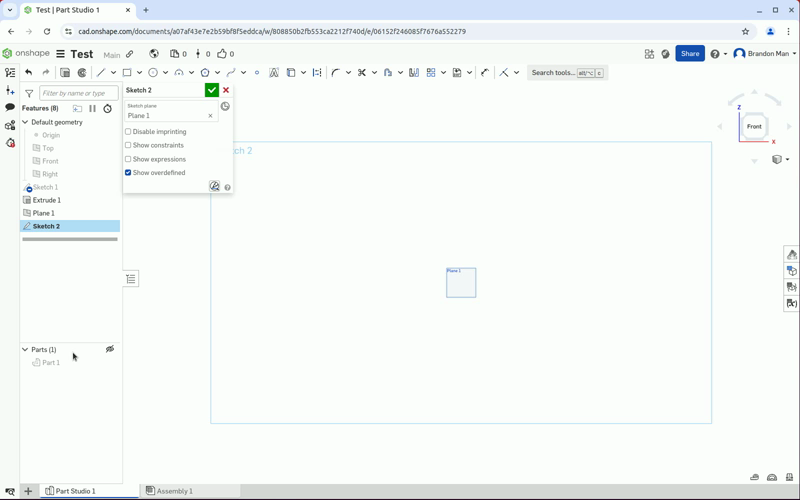
key(l)
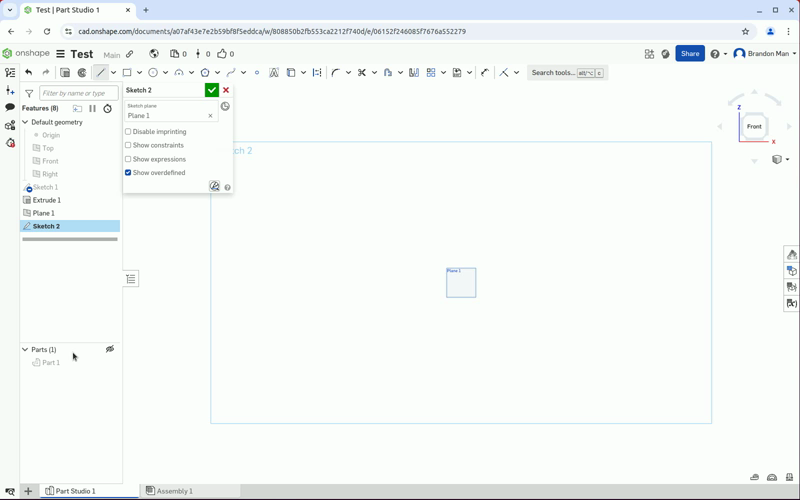
key_down(shift)
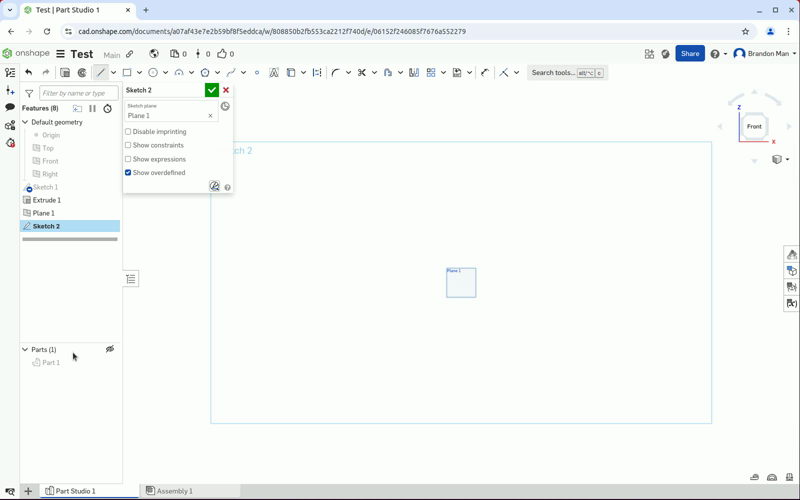
mouse_move(424, 281)
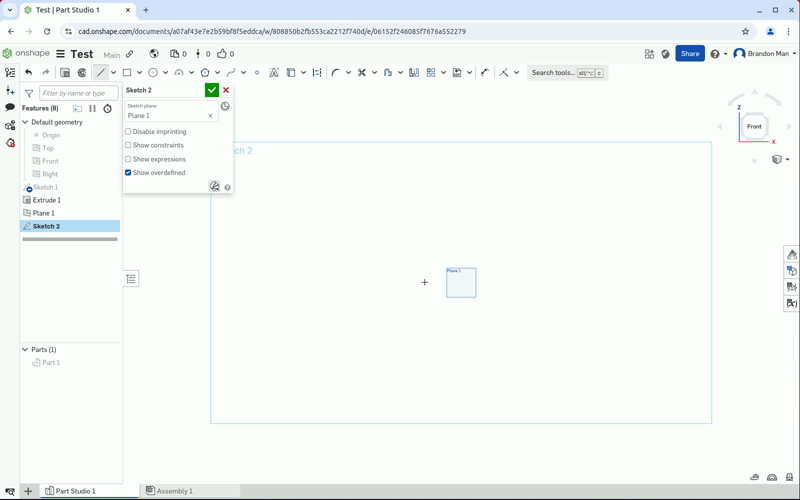
click(424, 281)
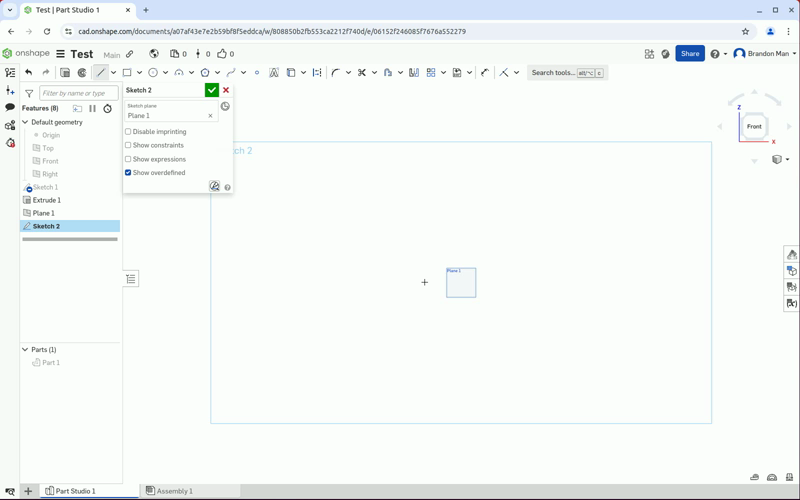
key_up(shift)
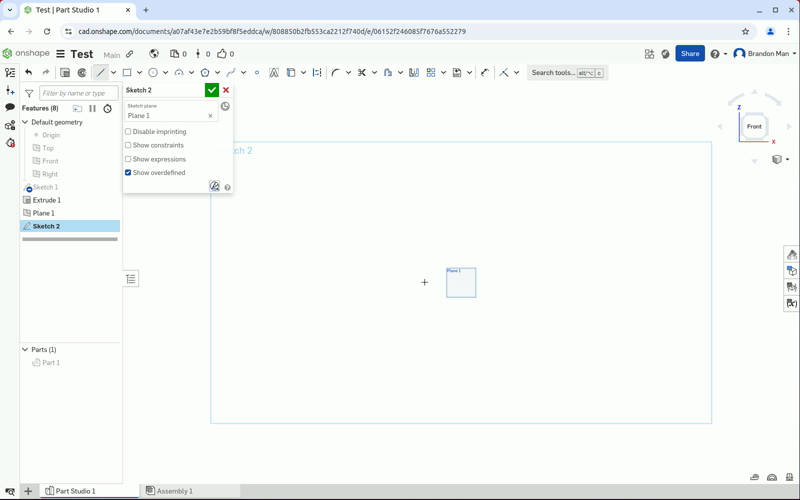
key_down(shift)
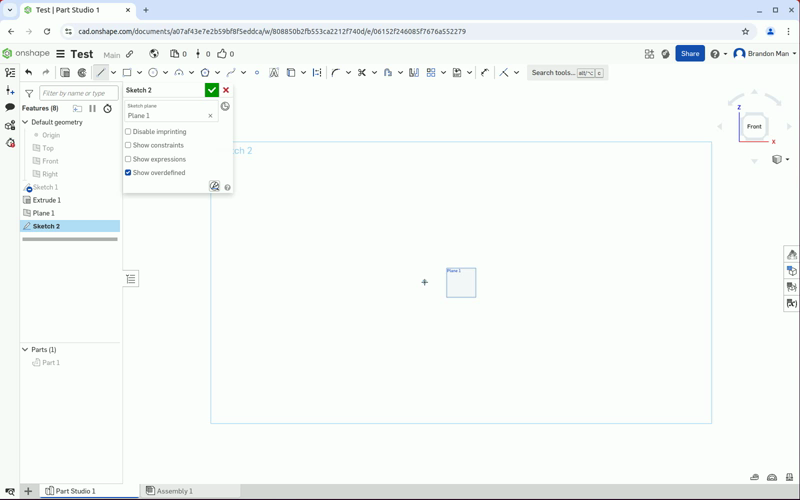
mouse_move(454, 281)
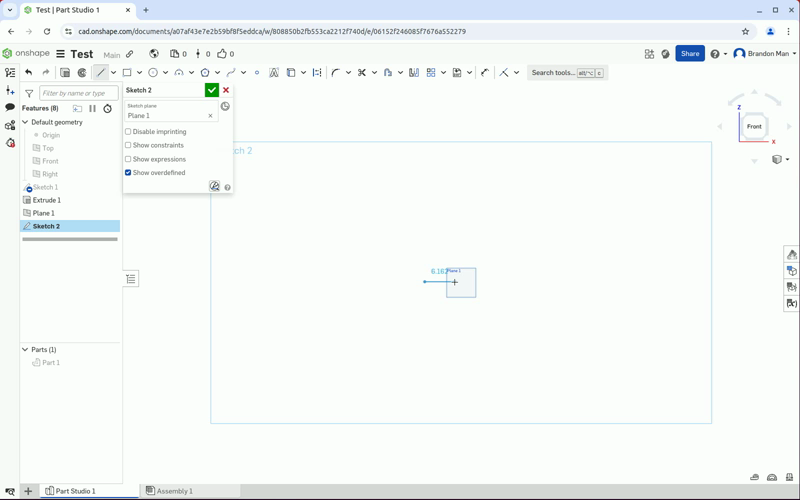
mouse_move(460, 281)
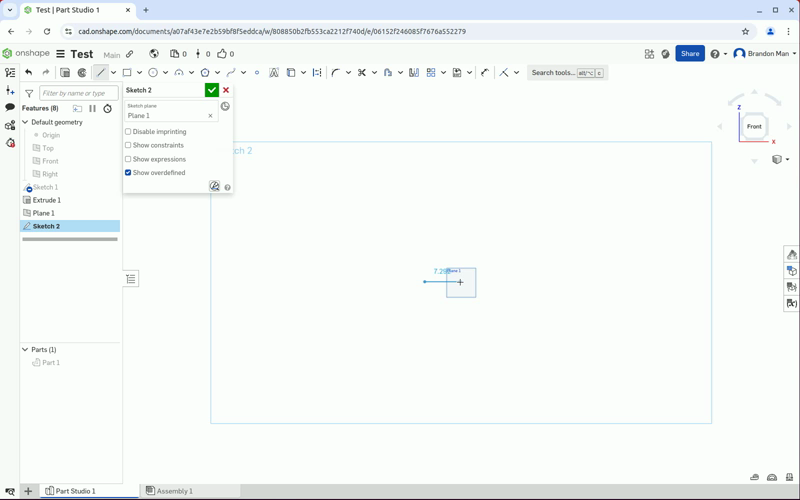
click(460, 281)
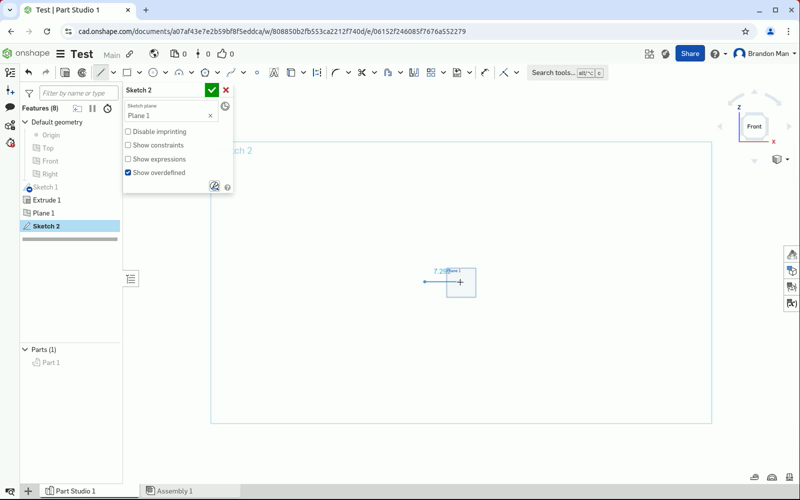
key_up(shift)
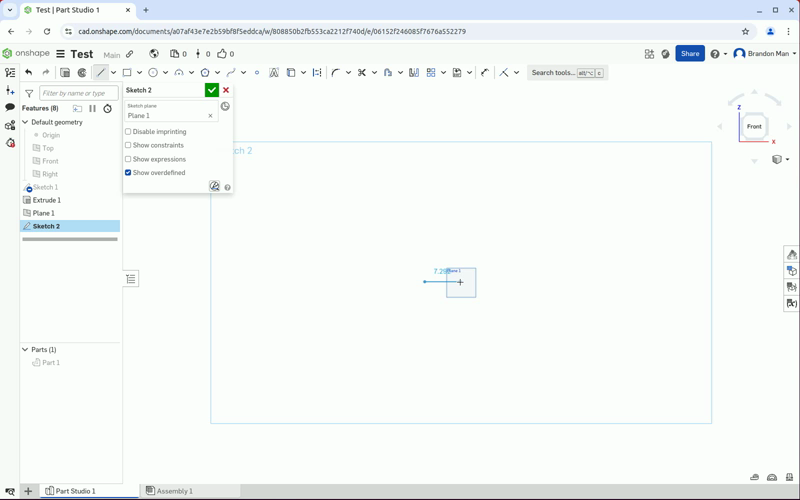
key_down(shift)
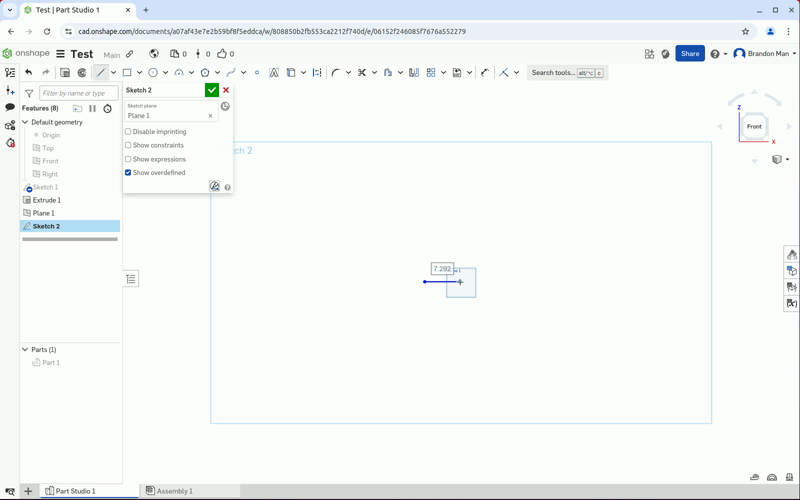
mouse_move(490, 281)
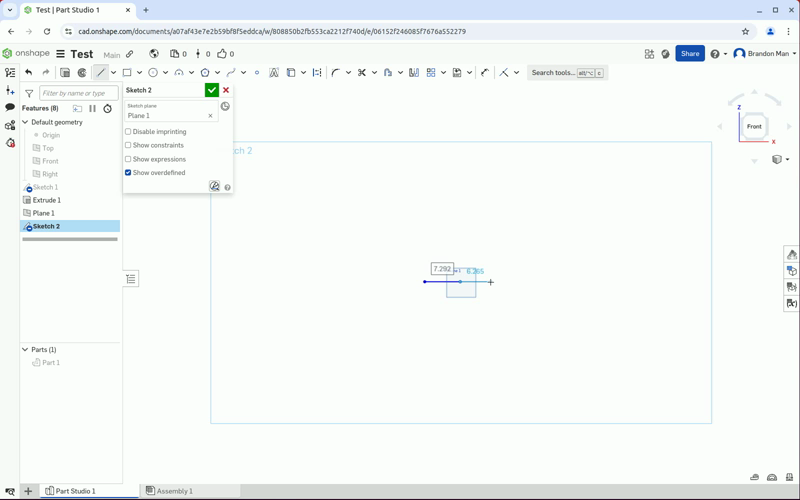
mouse_move(460, 245)
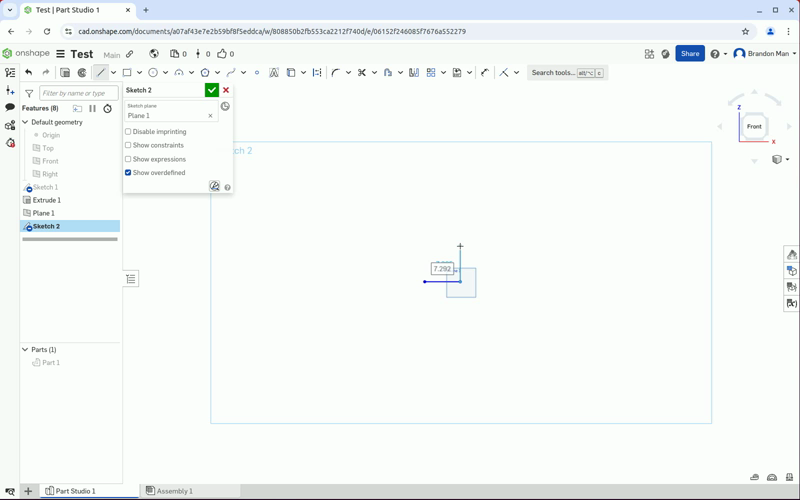
click(460, 245)
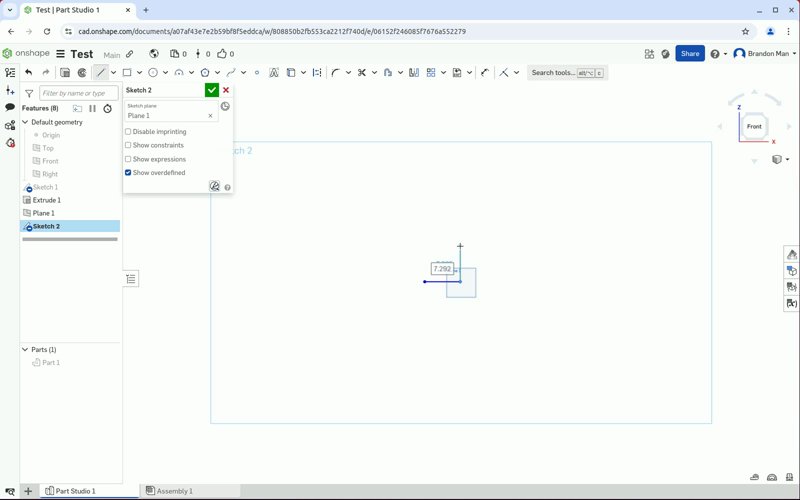
key_up(shift)
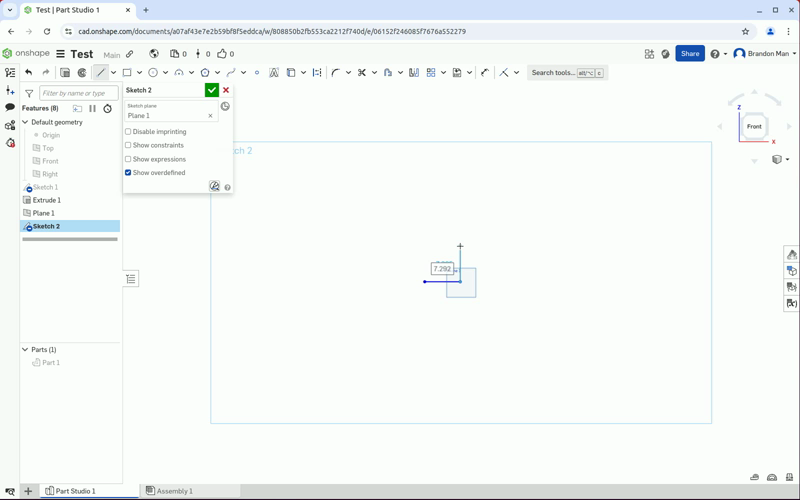
key_down(shift)
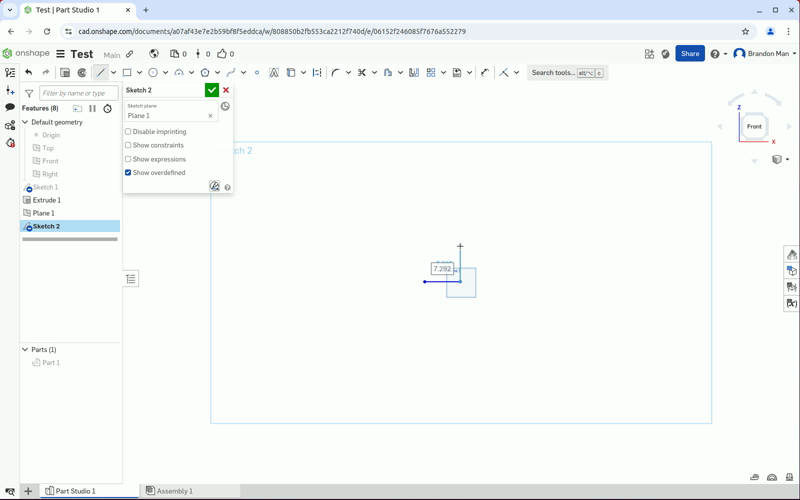
mouse_move(490, 245)
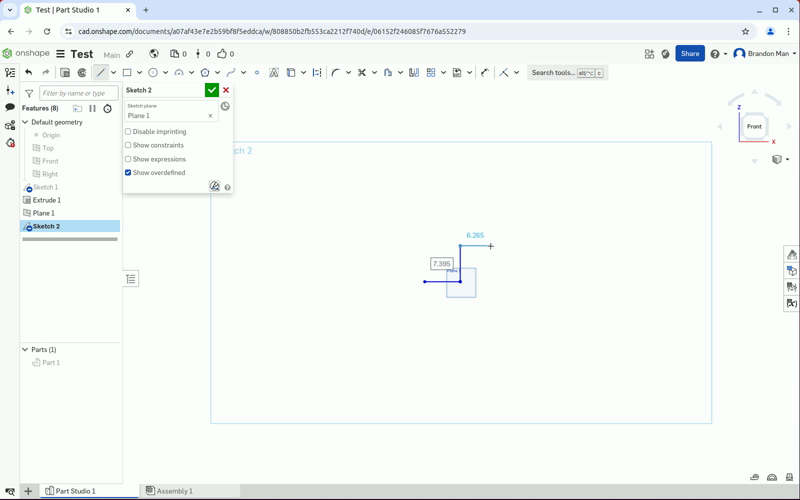
mouse_move(424, 245)
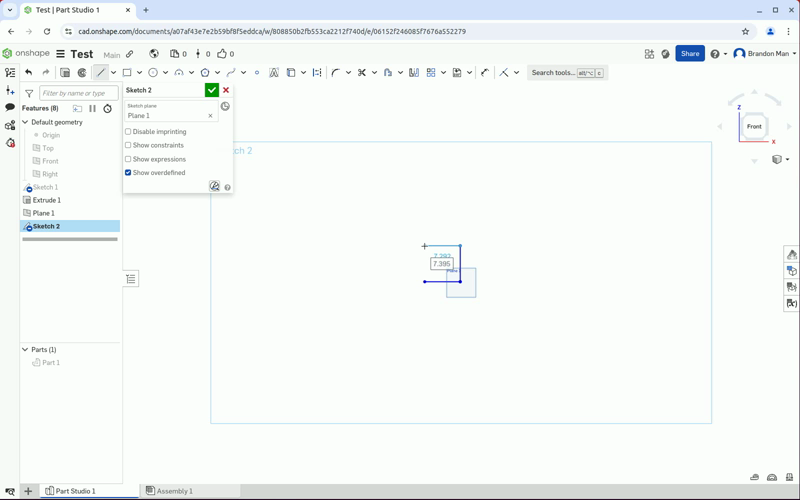
click(424, 245)
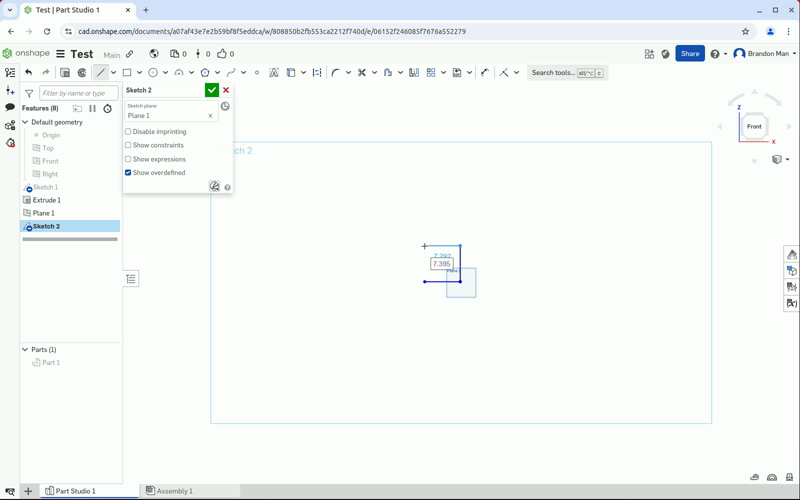
key_up(shift)
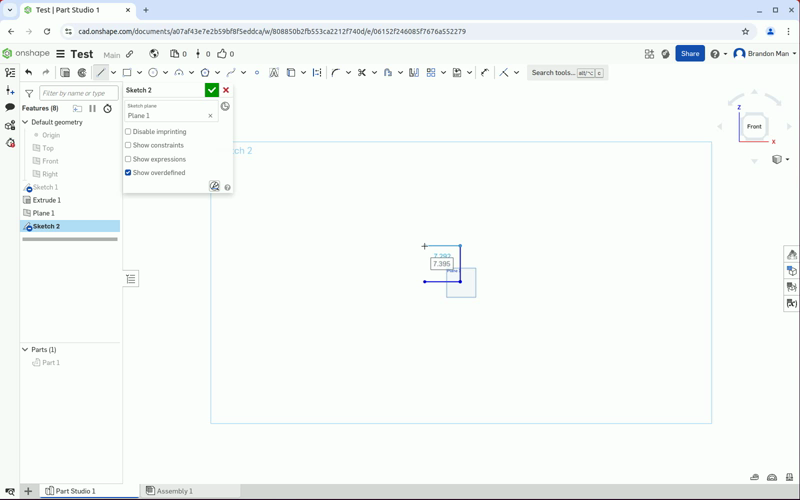
mouse_move(454, 245)
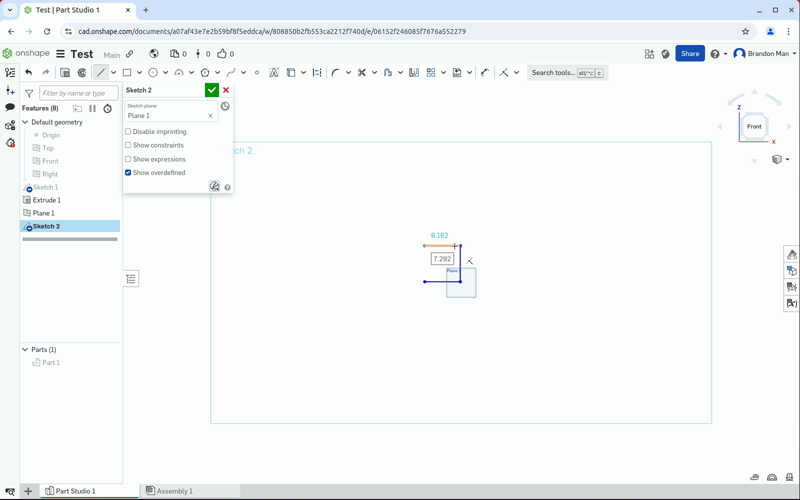
key_down(shift)
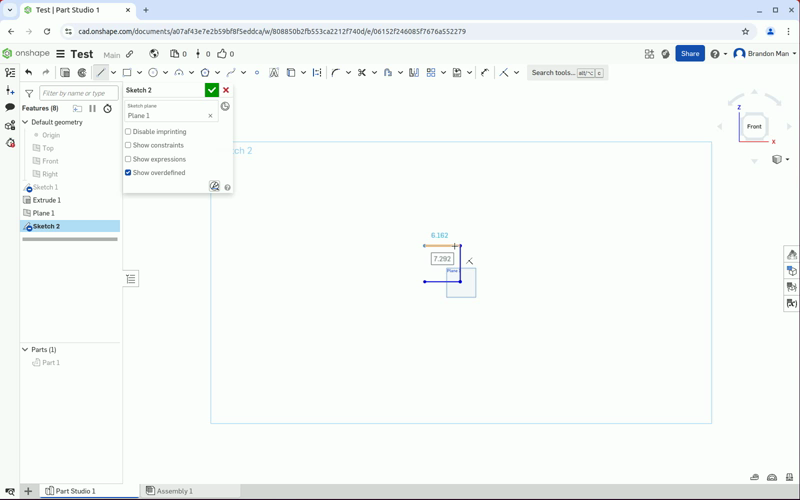
mouse_move(424, 281)
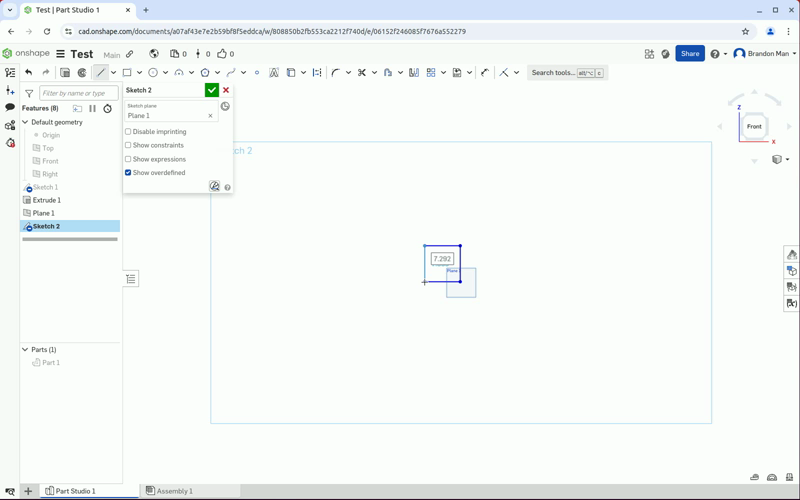
key_up(shift)
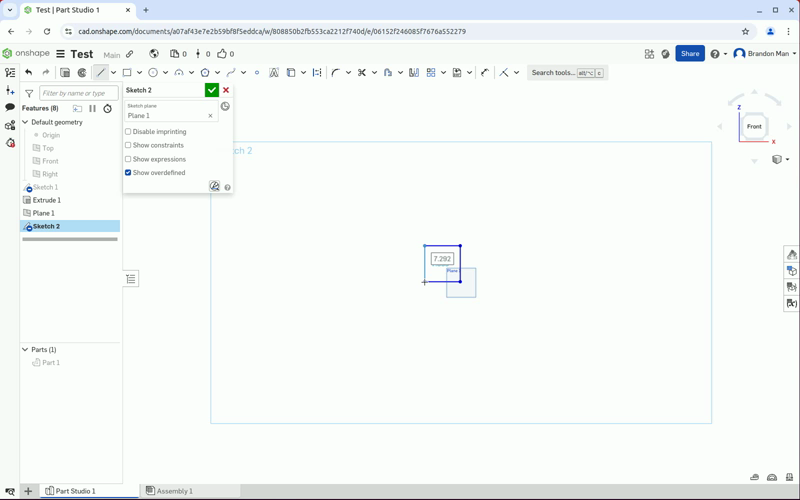
click(424, 281)
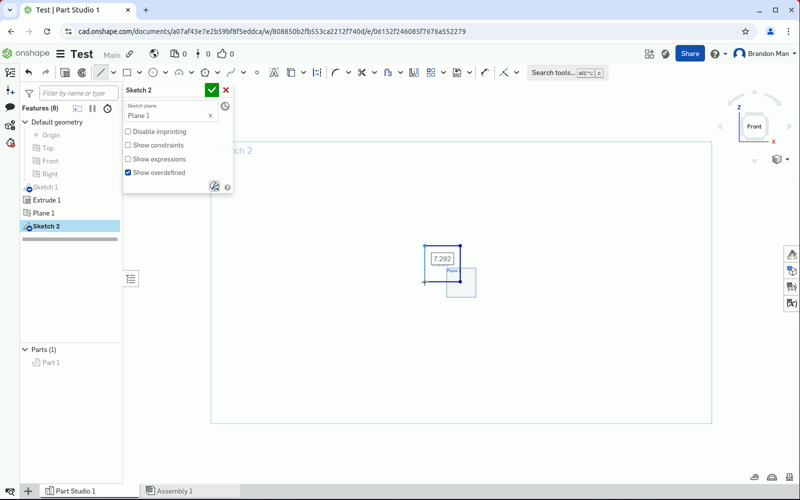
key(esc)
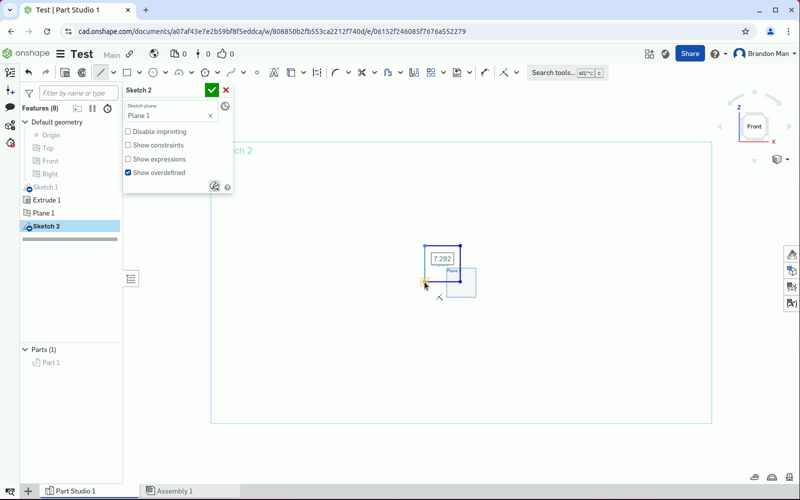
mouse_move(430, 254)
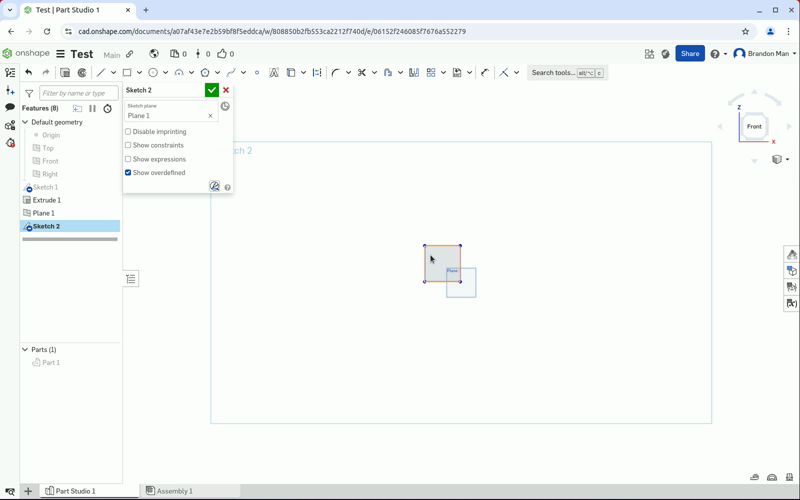
scroll(6)
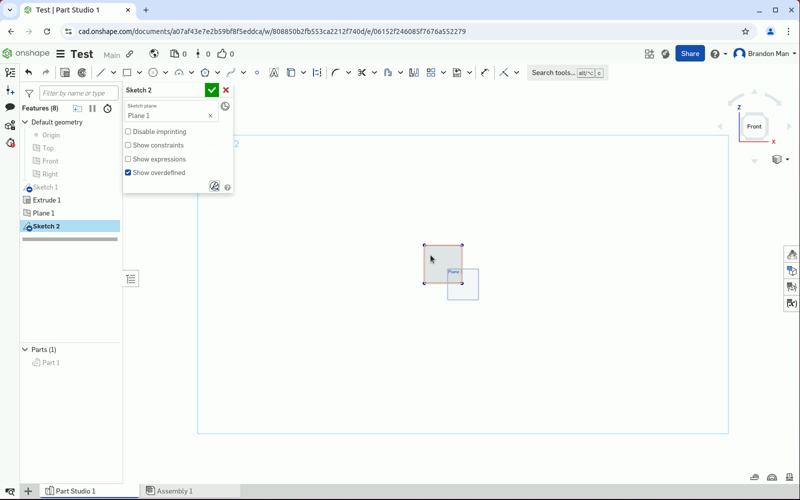
scroll(6)
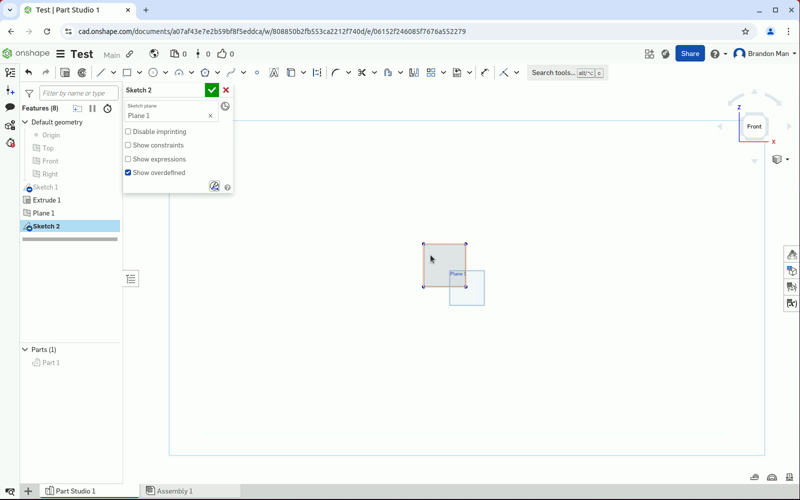
scroll(6)
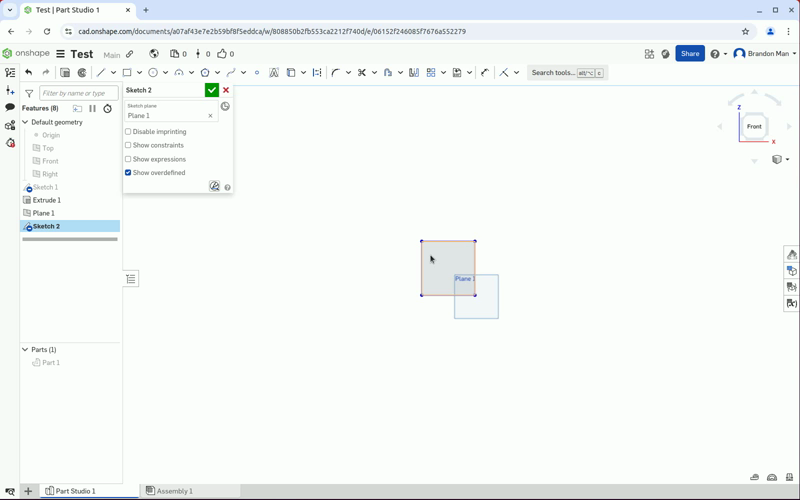
scroll(6)
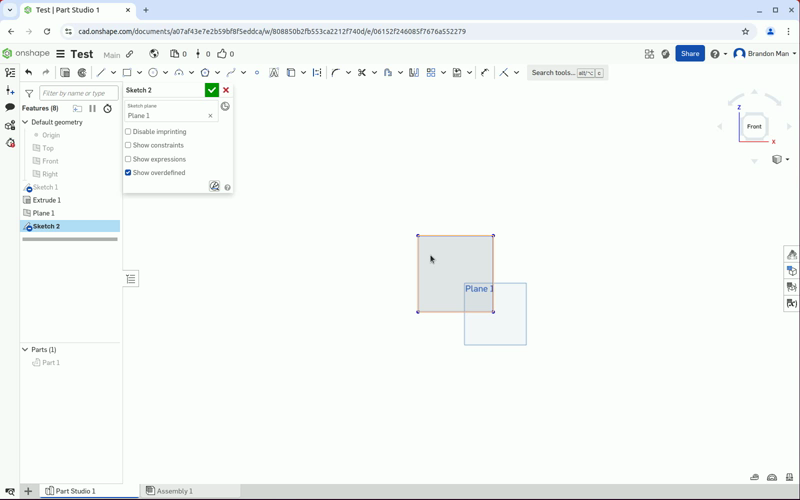
scroll(6)
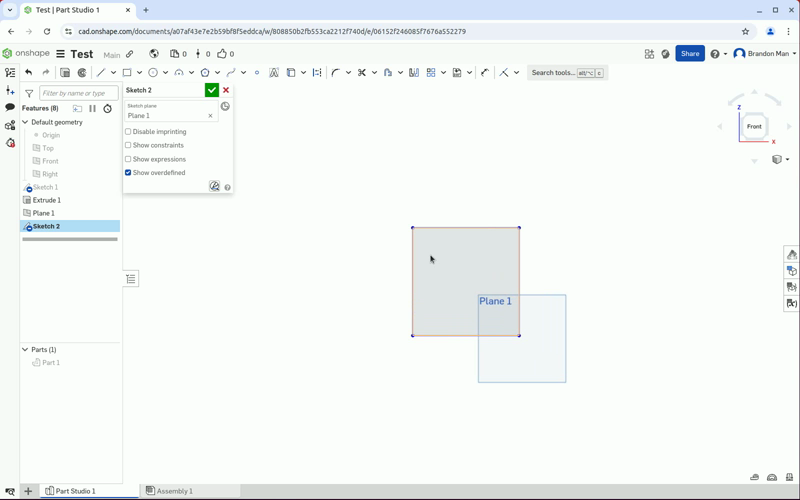
scroll(6)
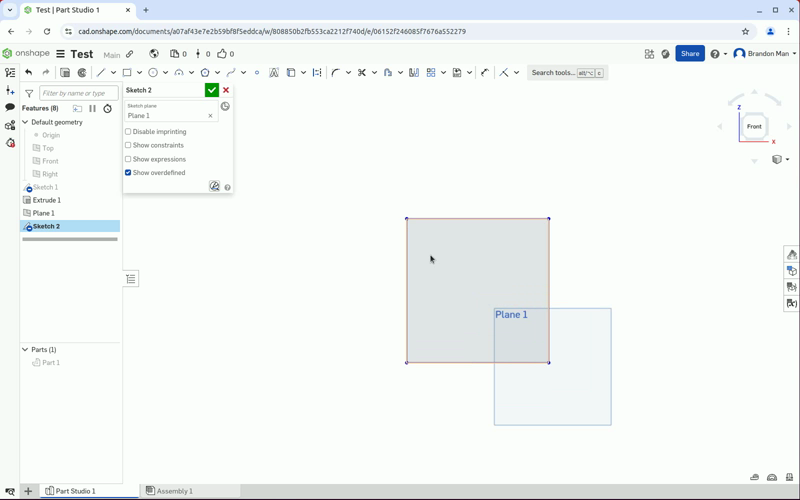
scroll(6)
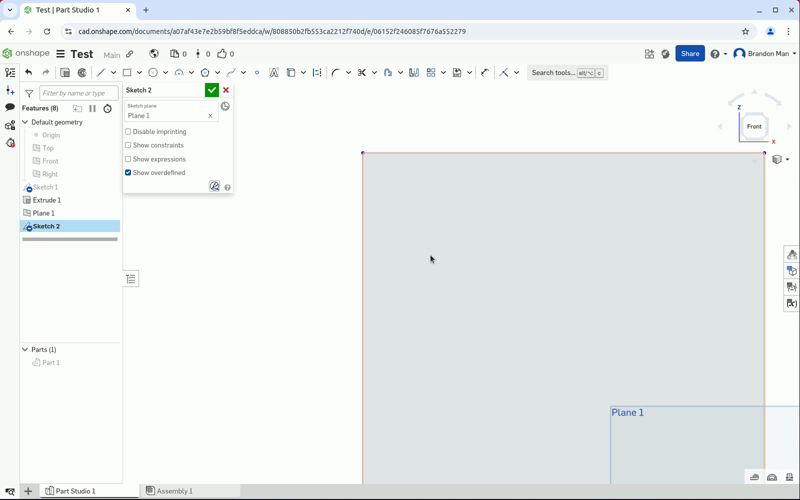
click(430, 254)
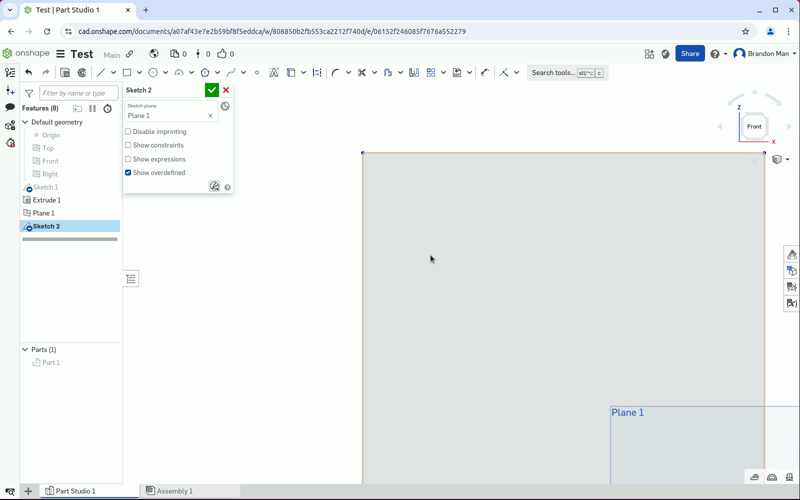
scroll(-6)
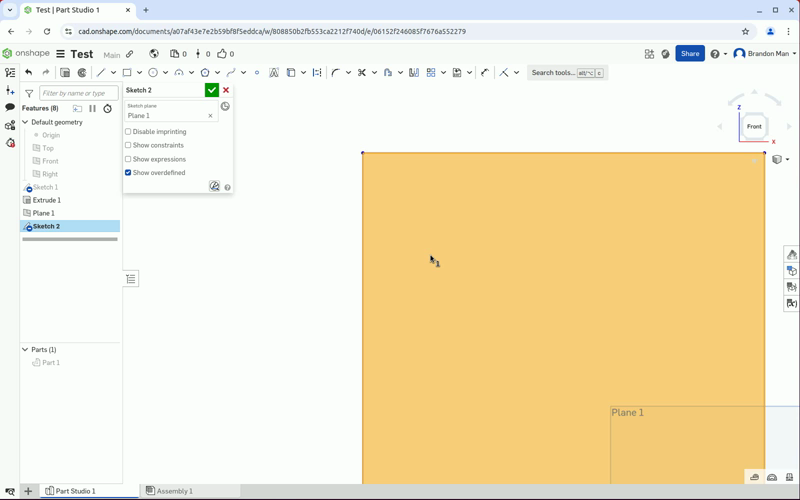
scroll(-6)
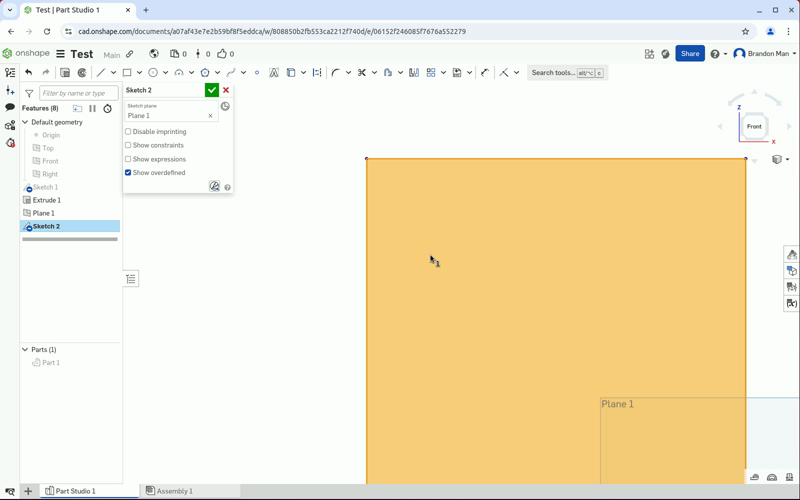
scroll(-6)
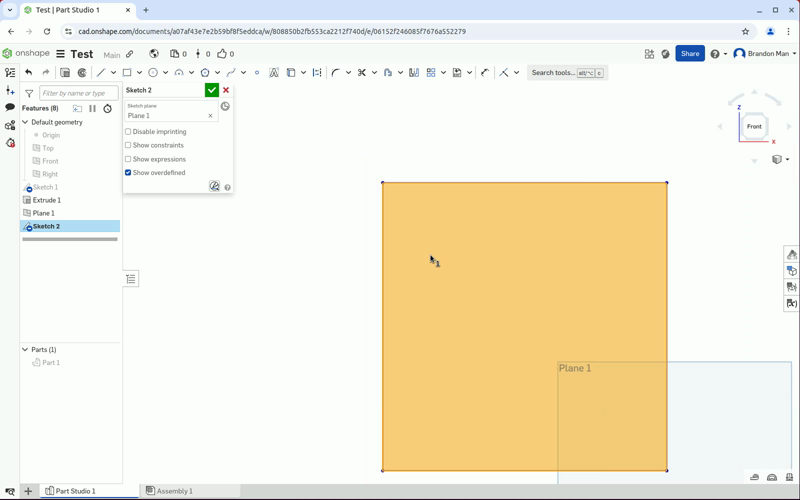
scroll(-6)
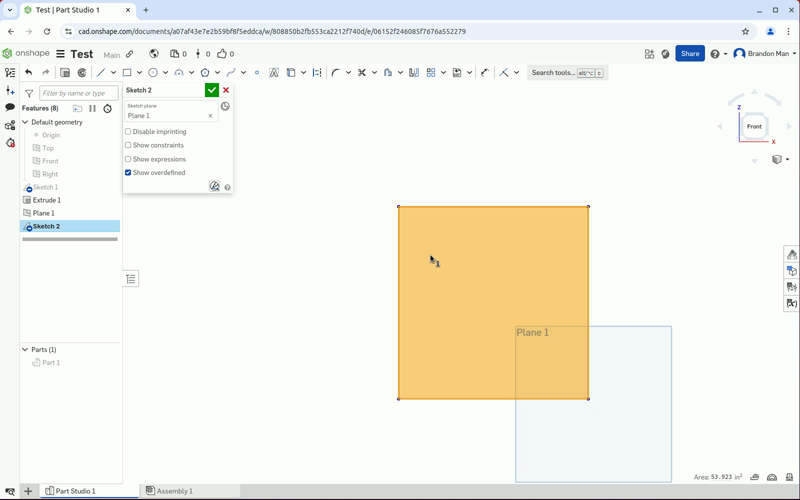
scroll(-6)
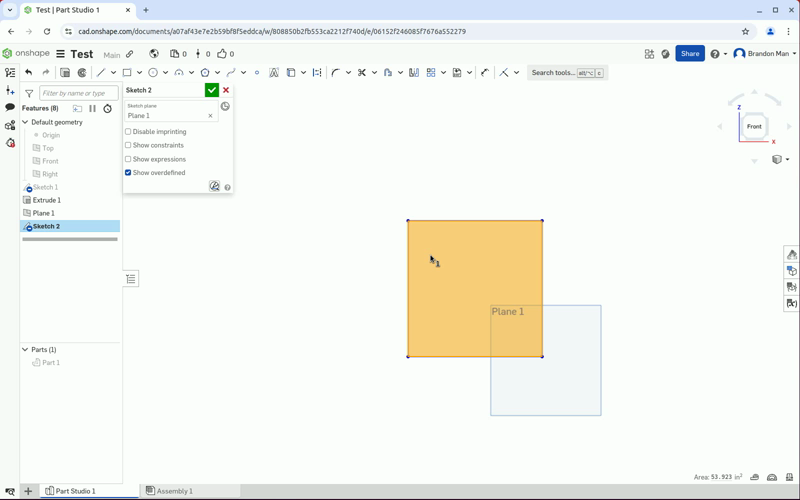
scroll(-6)
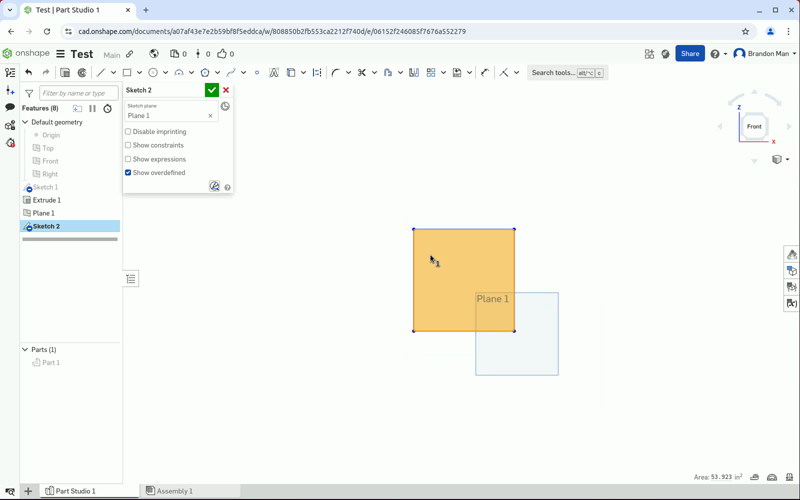
scroll(-6)
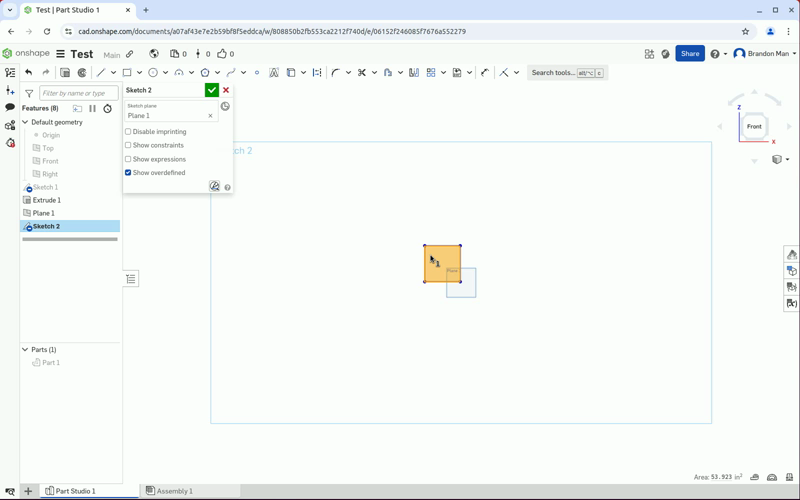
mouse_move(73, 352)
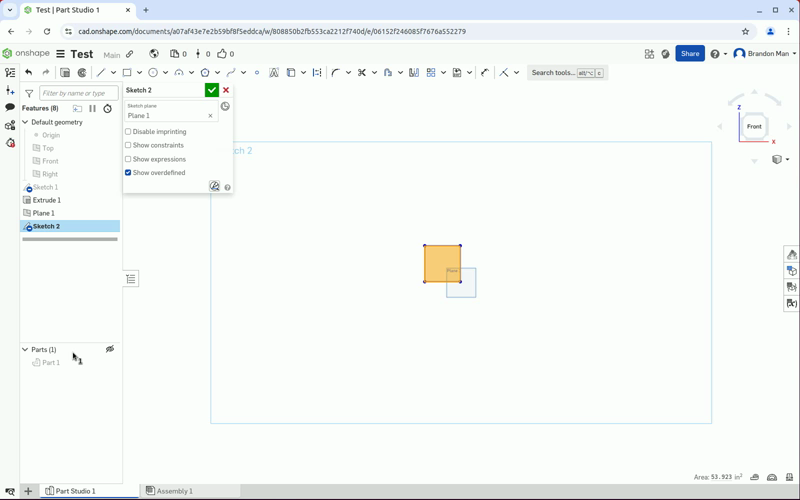
key(shift+y)
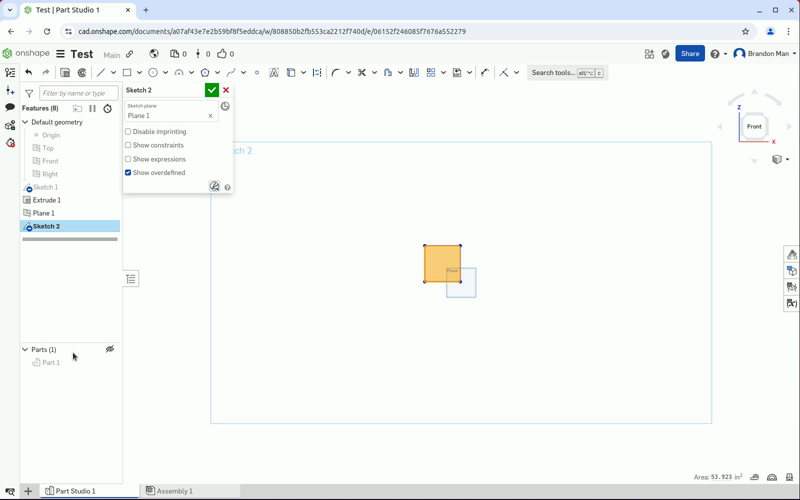
key(shift+e)
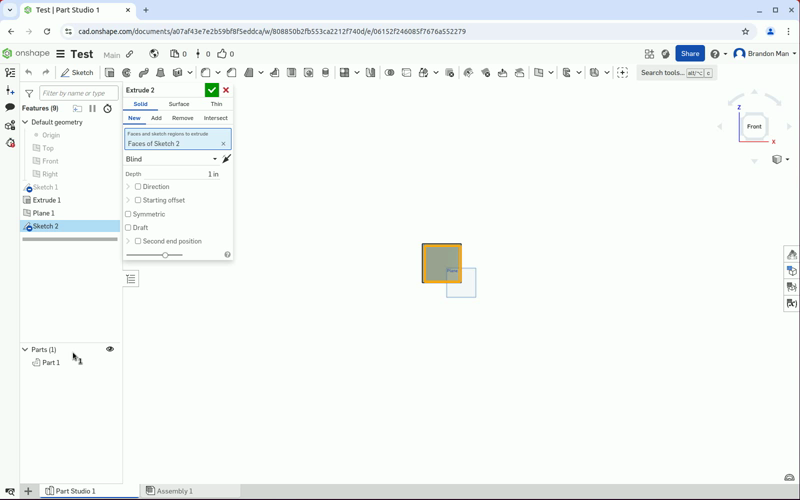
mouse_move(143, 106)
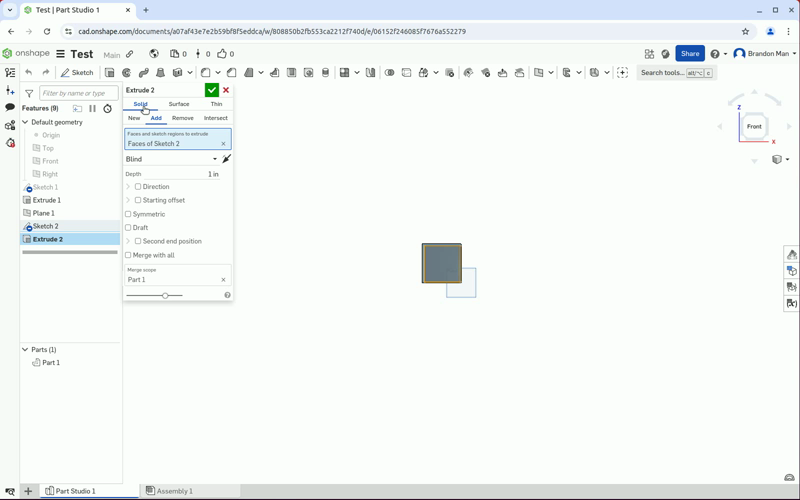
click(143, 106)
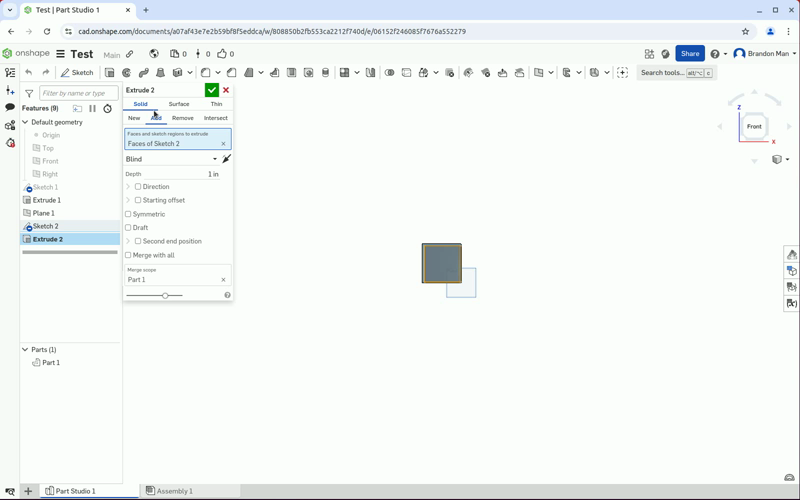
mouse_move(186, 120)
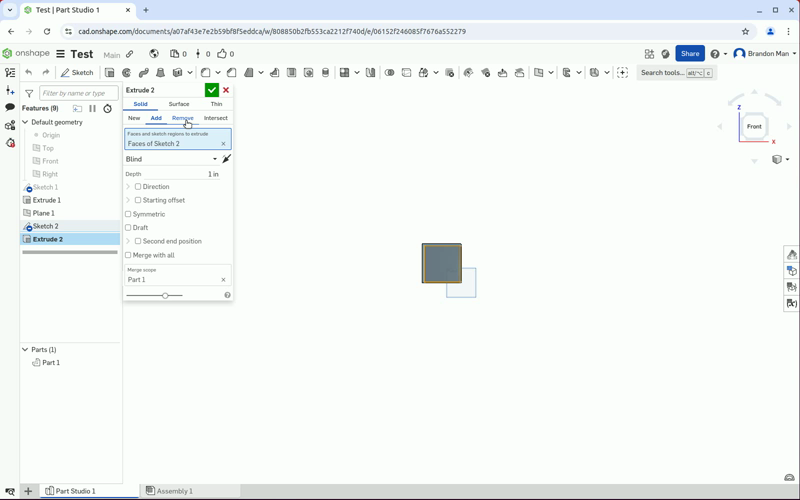
click(186, 120)
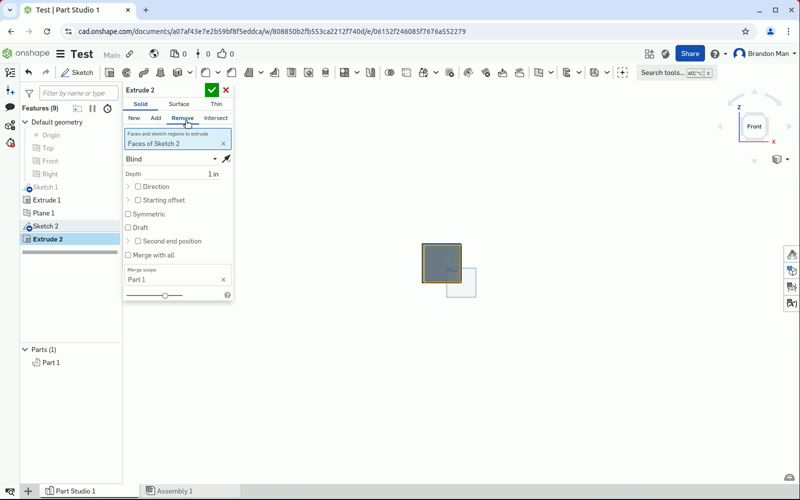
key(tab, 4)
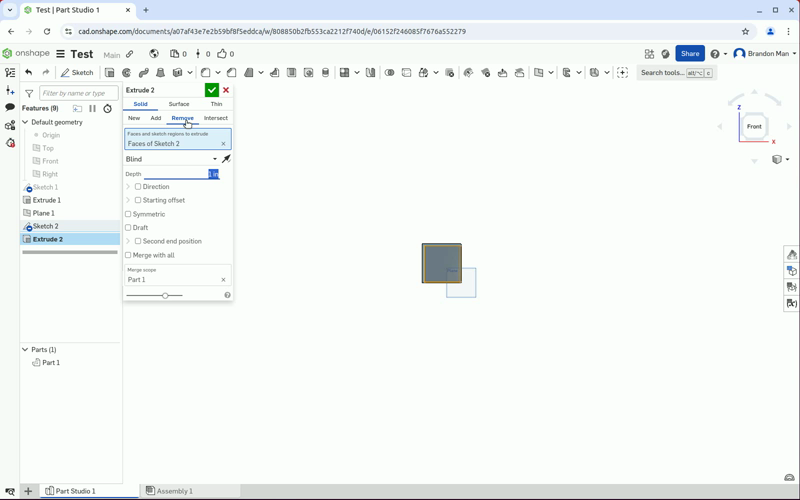
text(23.108)
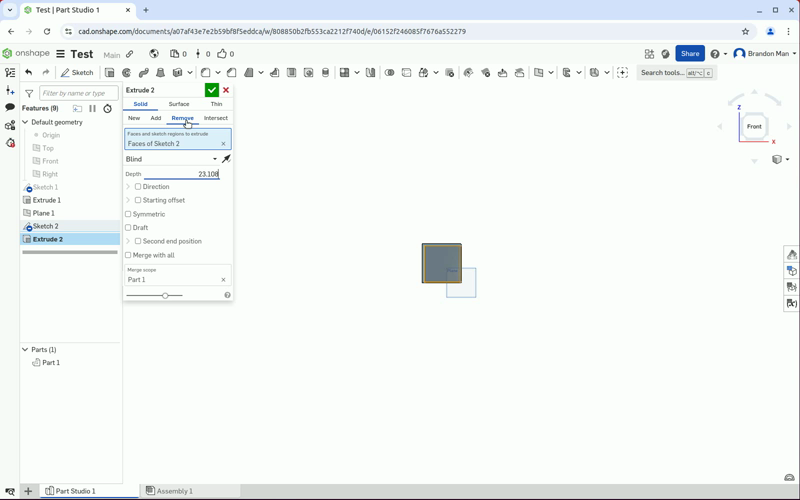
key(tab, 6)
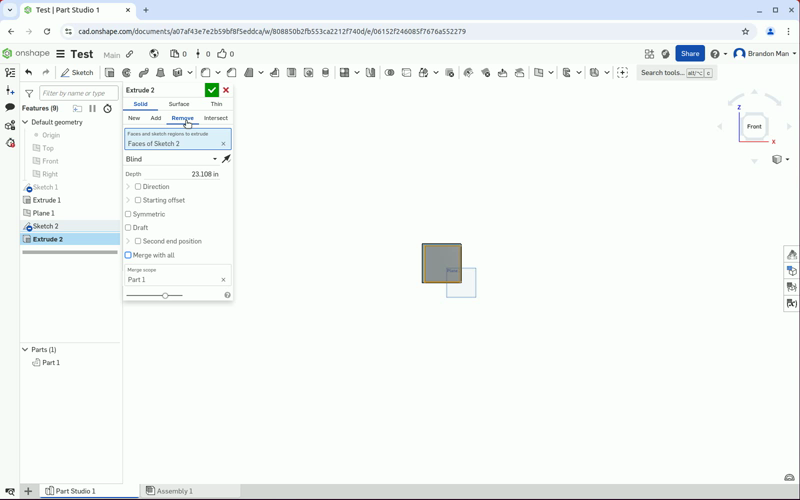
key(space)
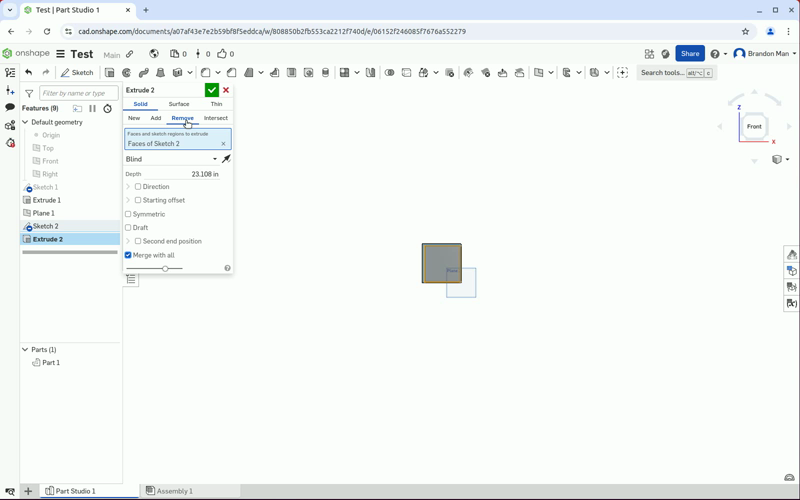
key(enter)
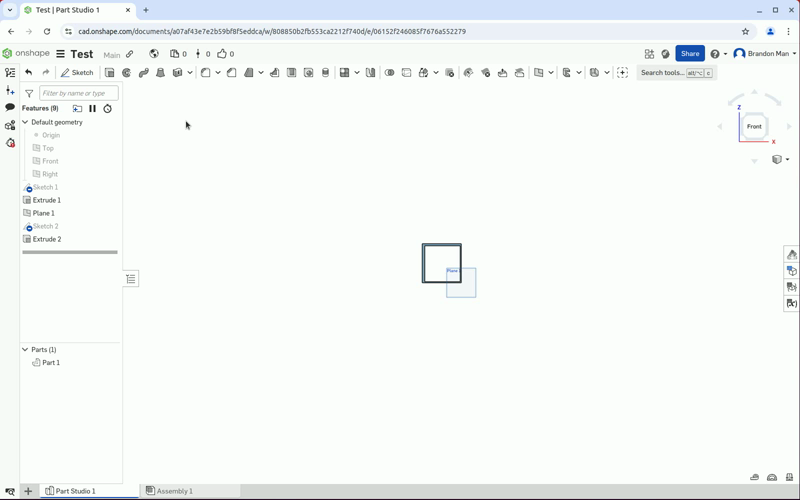
key(shift+h)
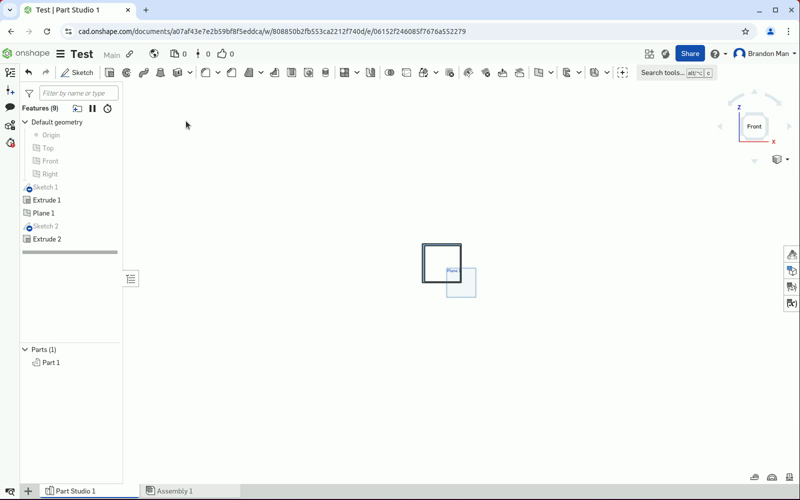
key(shift+h)
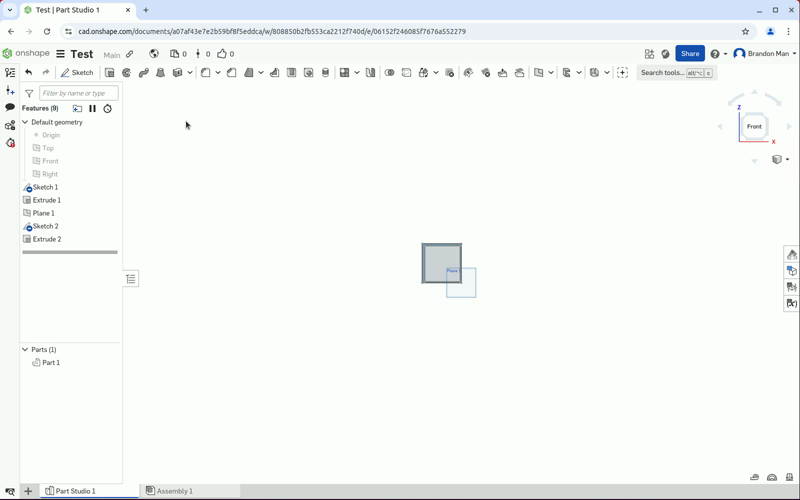
key(shift+7)
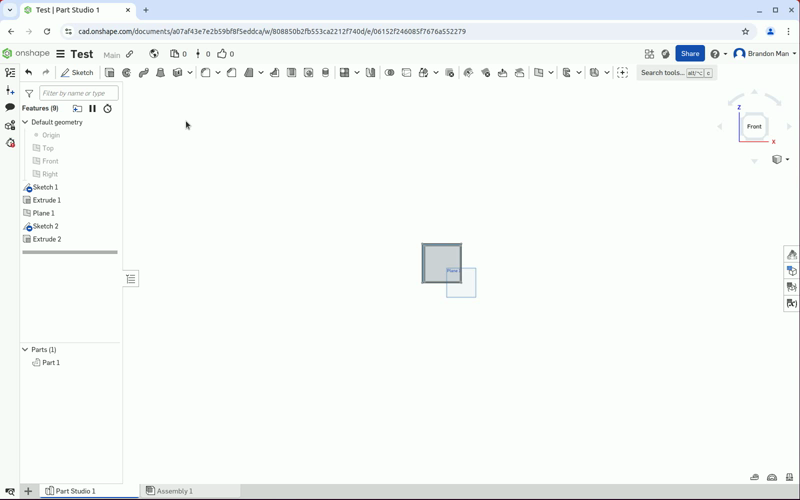
key(left, 2)
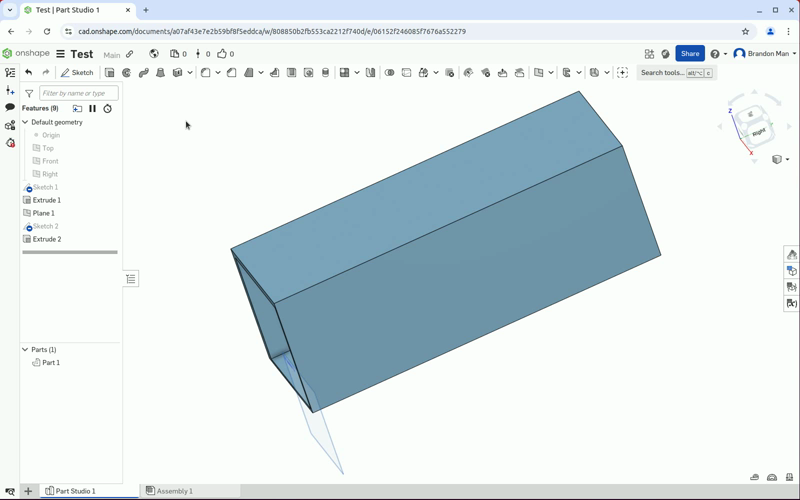
key(down, 2)
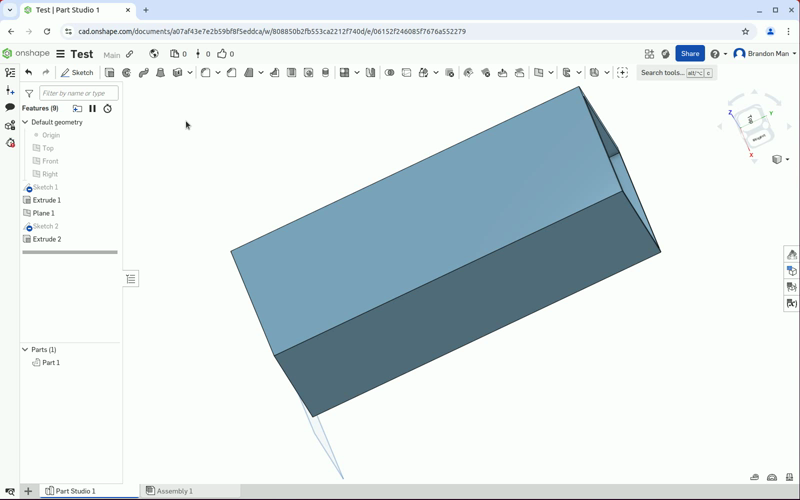
key(up, 2)
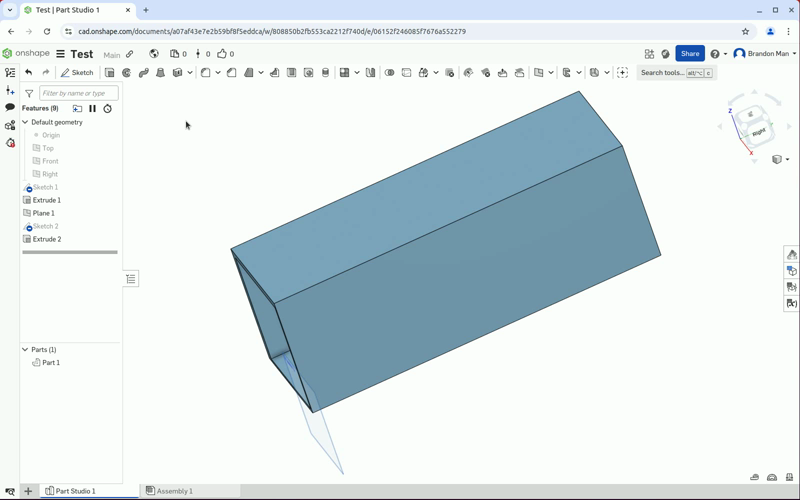
key(right, 2)
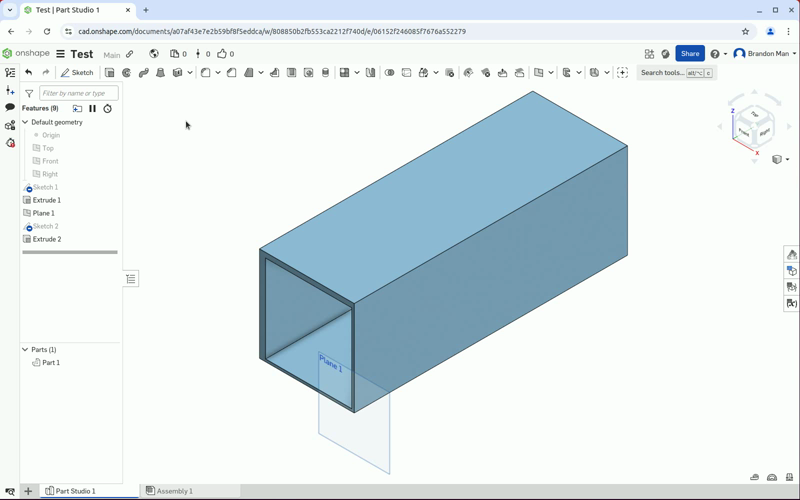
mouse_move(73, 189)
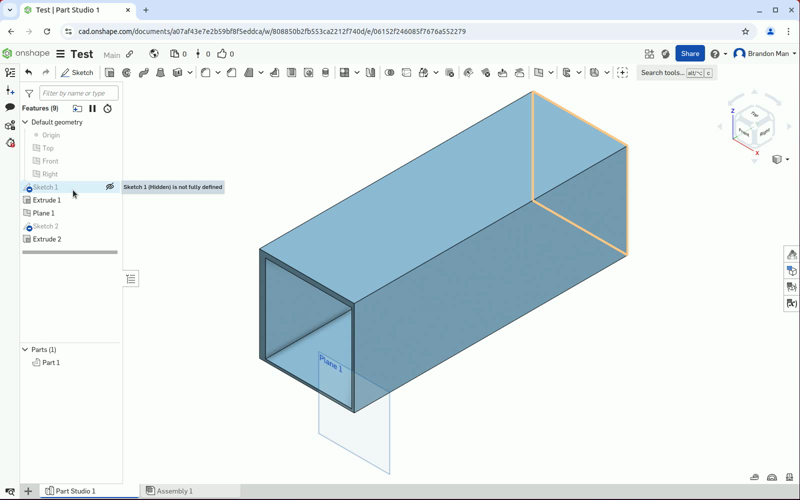
click(73, 189)